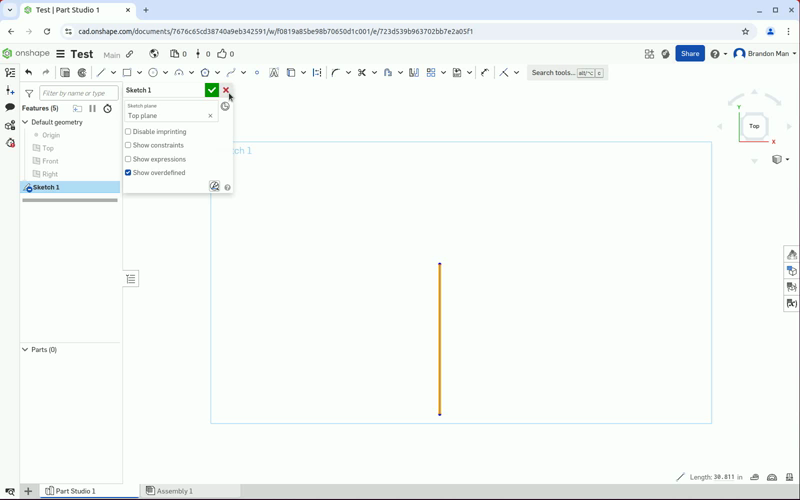
key(shift+h)
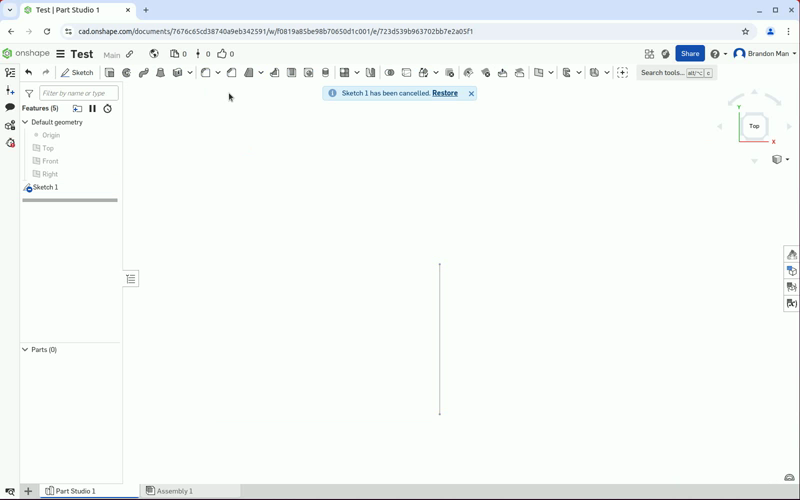
key(shift+s)
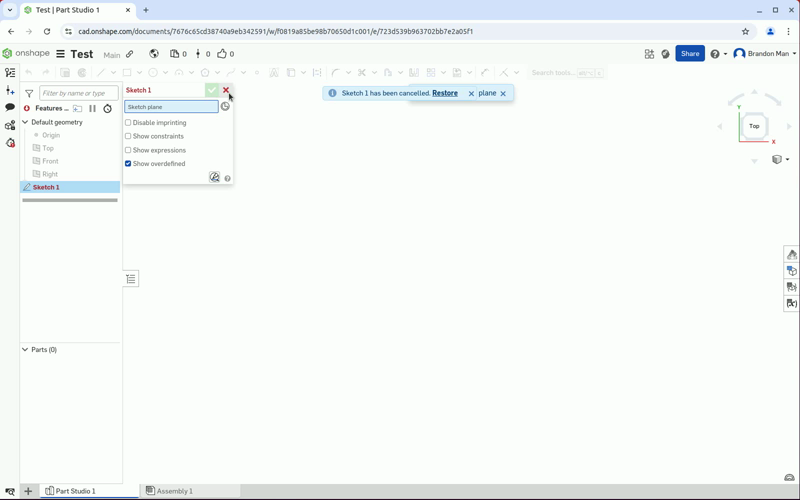
mouse_move(73, 150)
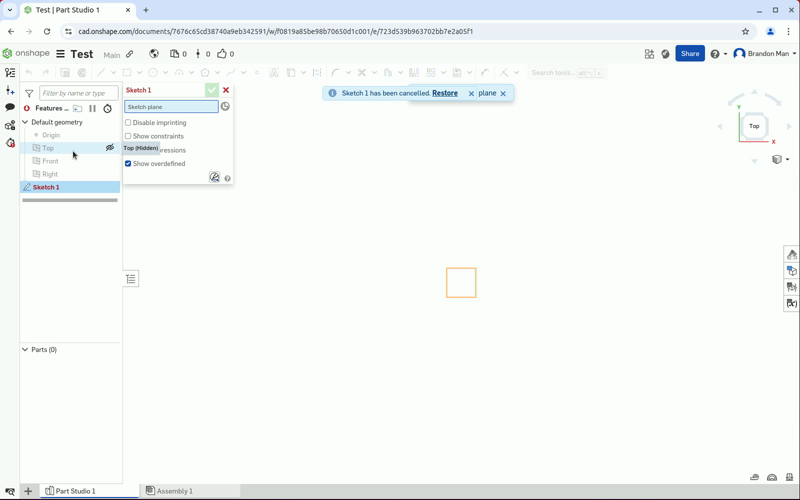
click(73, 150)
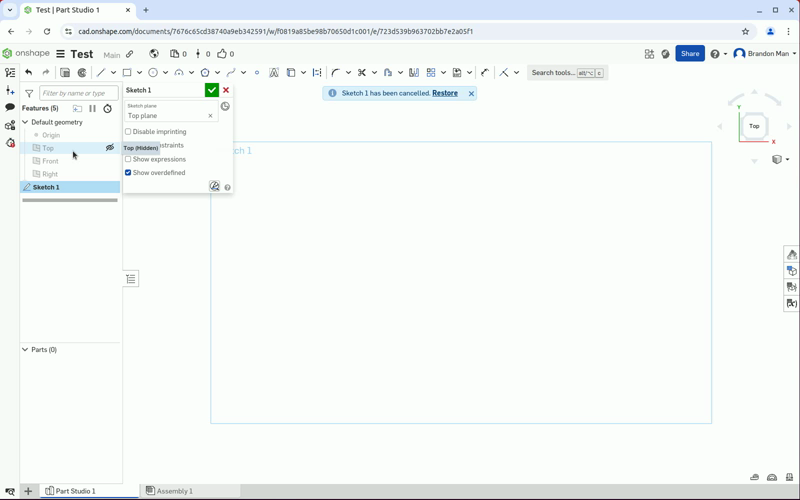
mouse_move(73, 352)
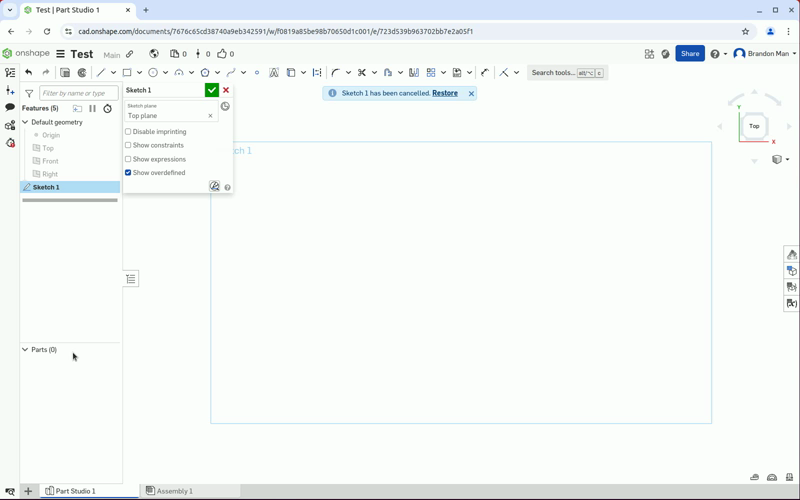
key(y)
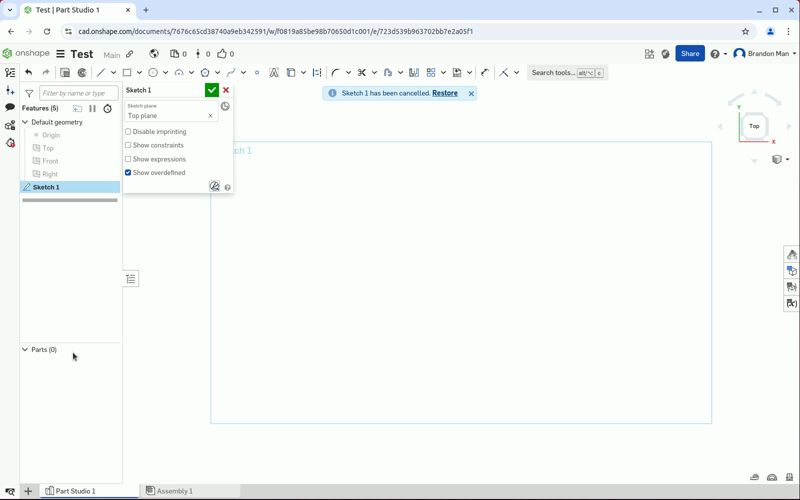
key(l)
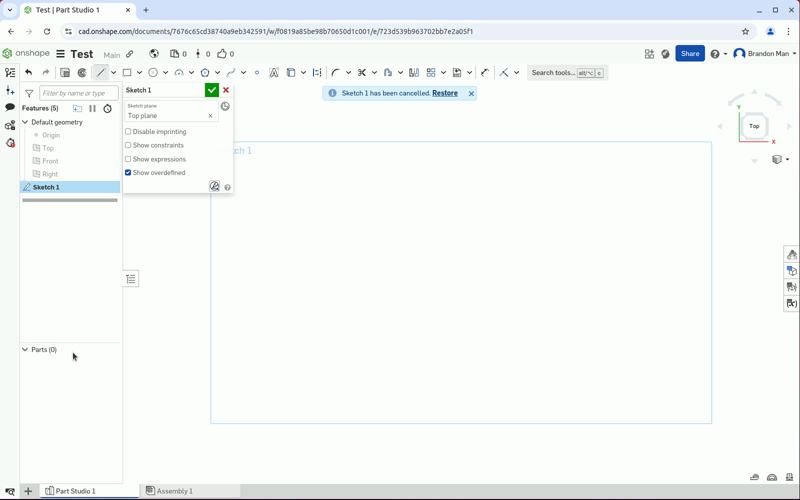
key_down(shift)
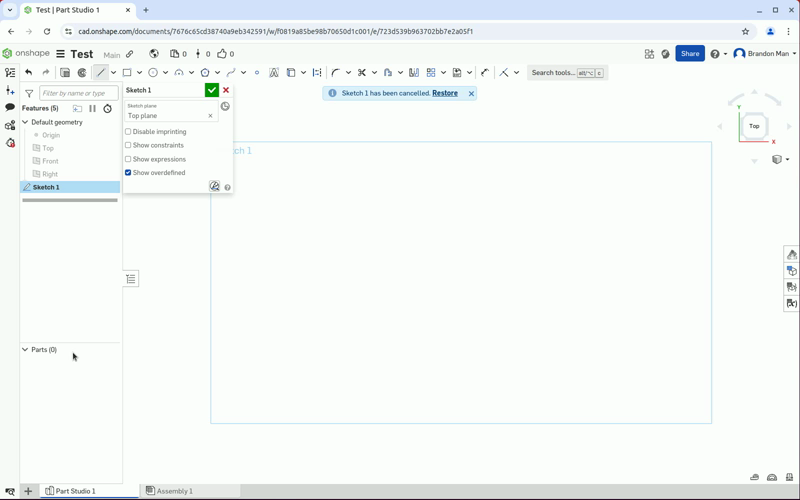
mouse_move(405, 309)
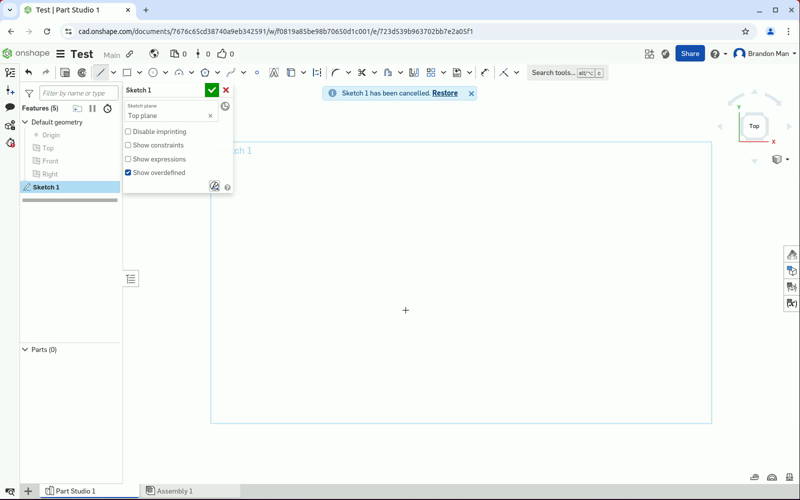
click(405, 309)
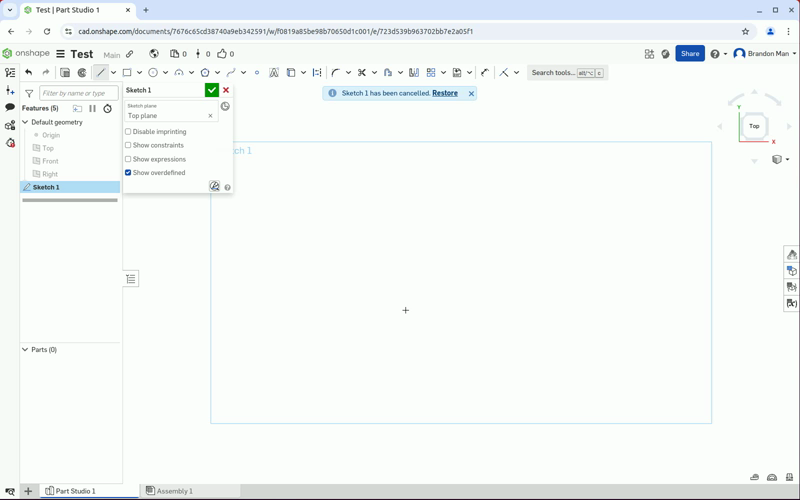
key_up(shift)
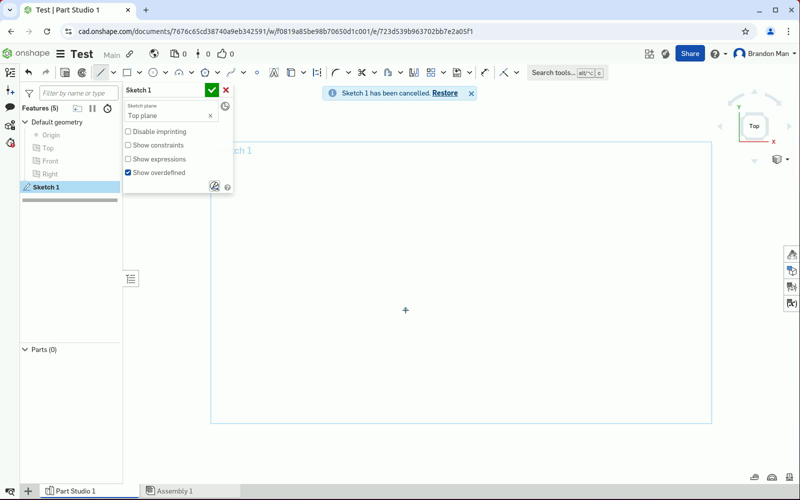
key_down(shift)
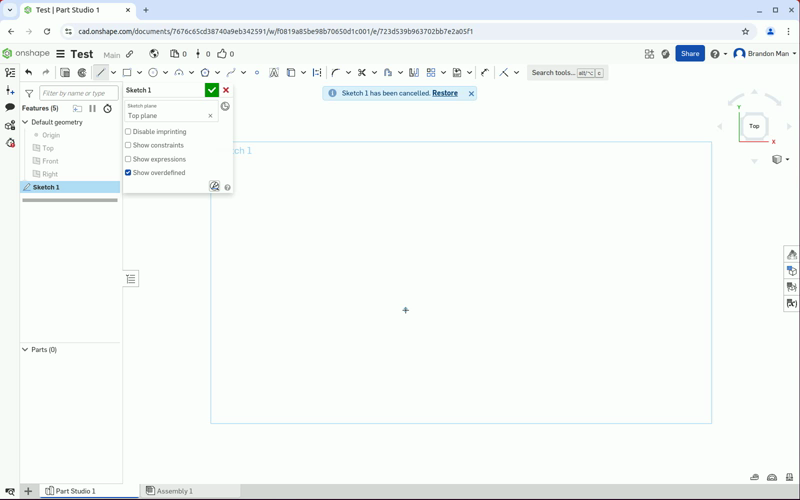
mouse_move(518, 309)
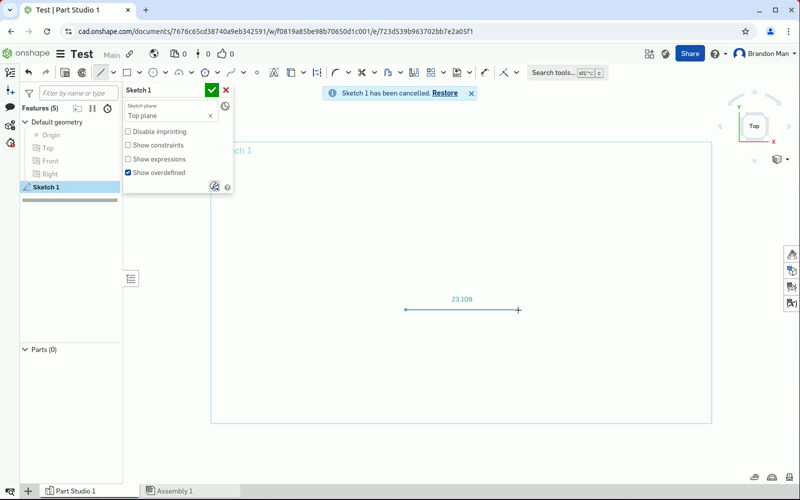
click(518, 309)
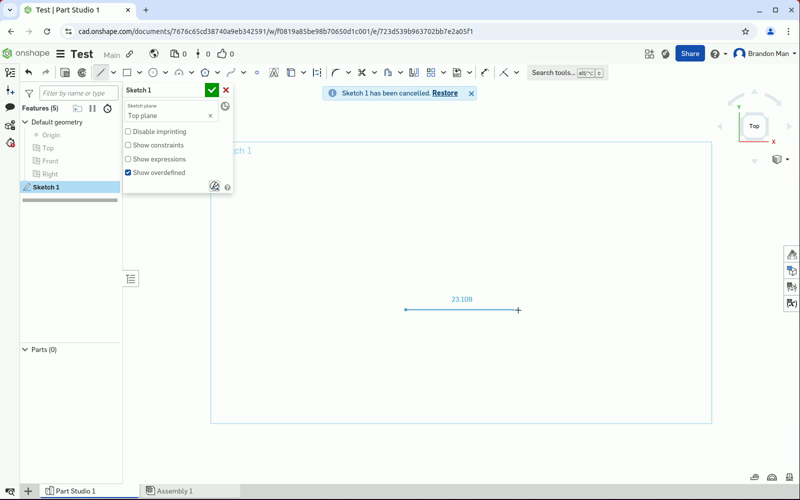
key_up(shift)
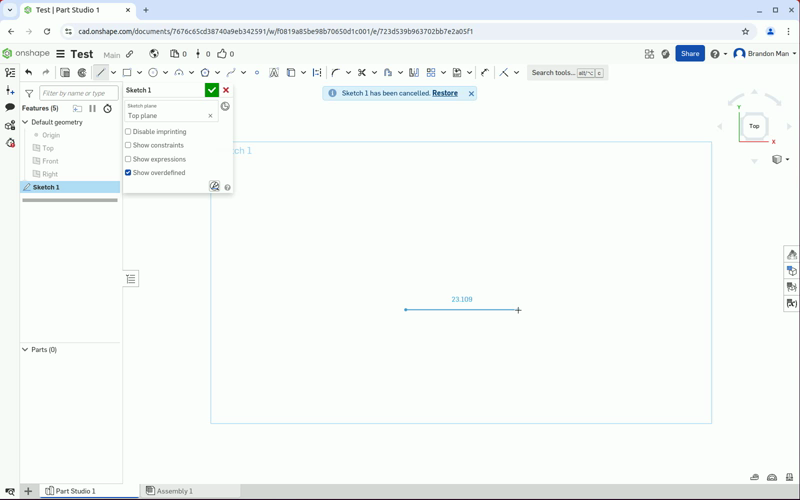
key_down(shift)
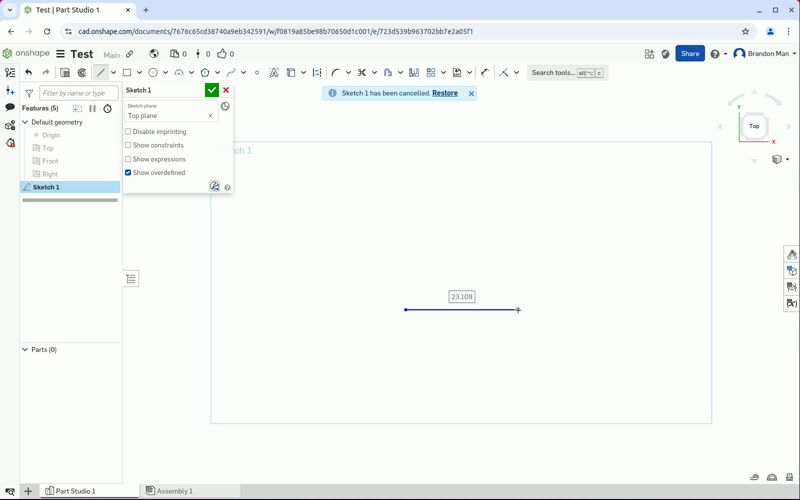
mouse_move(548, 309)
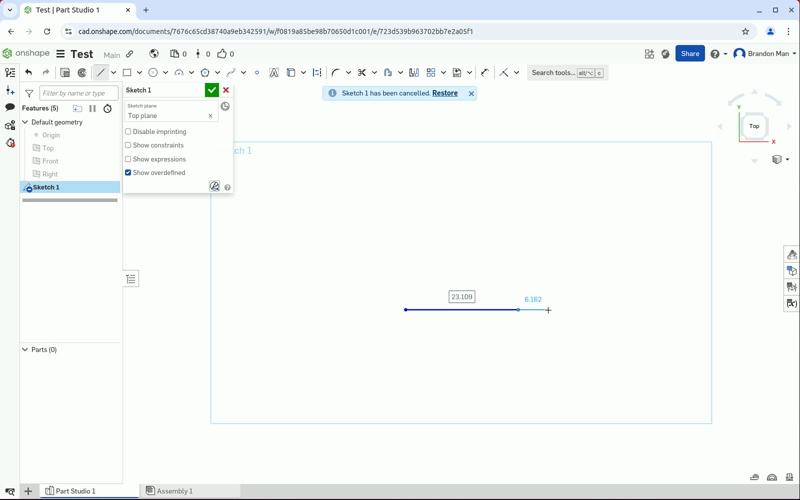
mouse_move(518, 255)
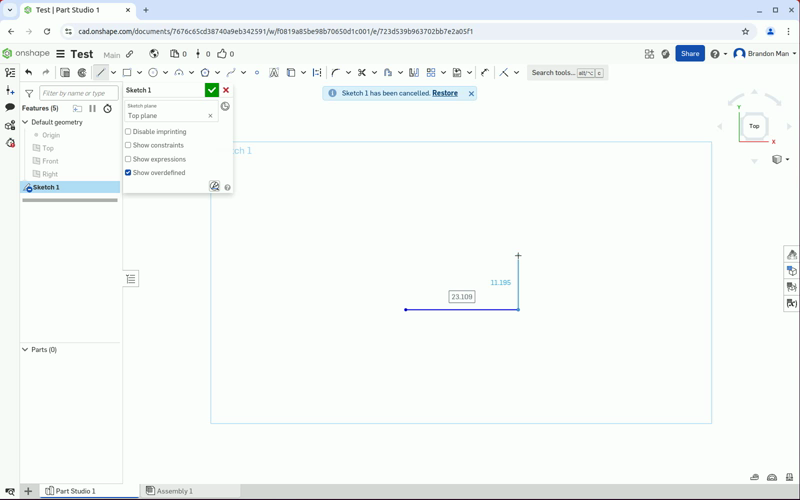
click(518, 255)
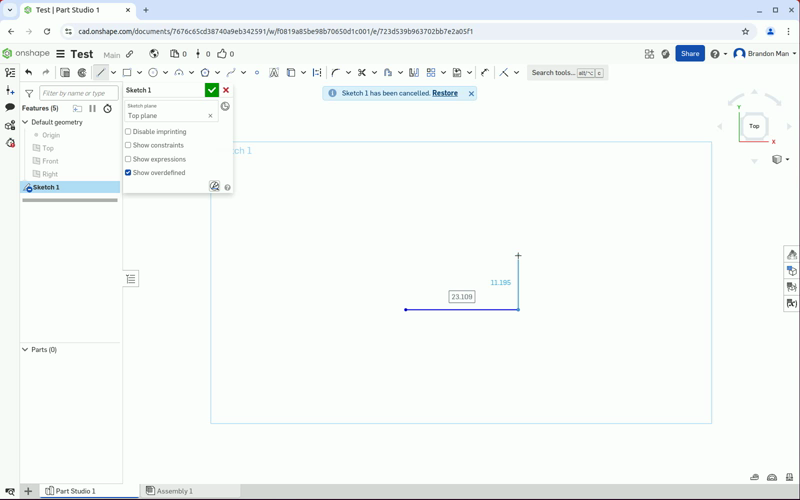
key_up(shift)
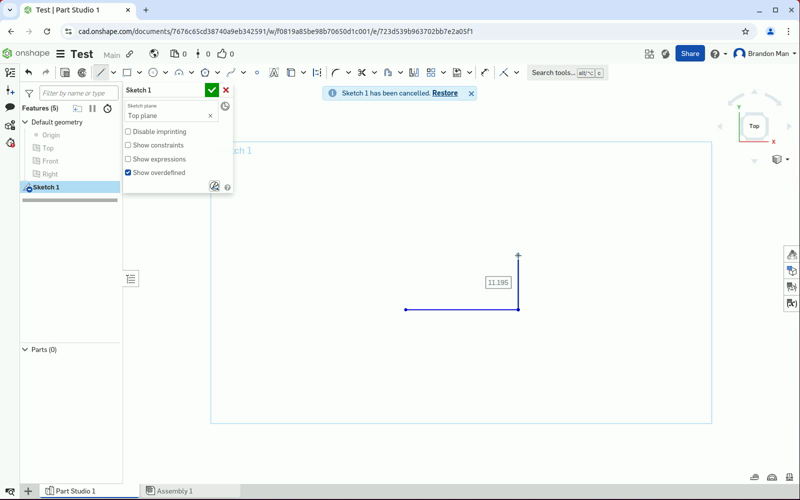
key_down(shift)
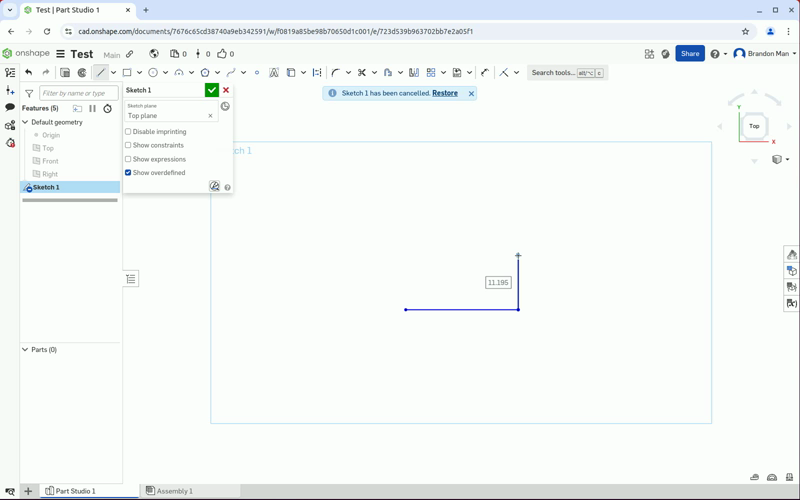
mouse_move(405, 255)
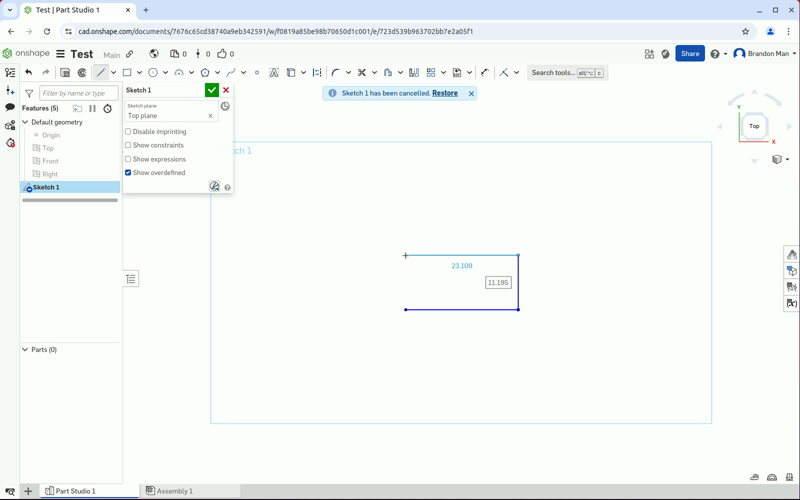
click(405, 255)
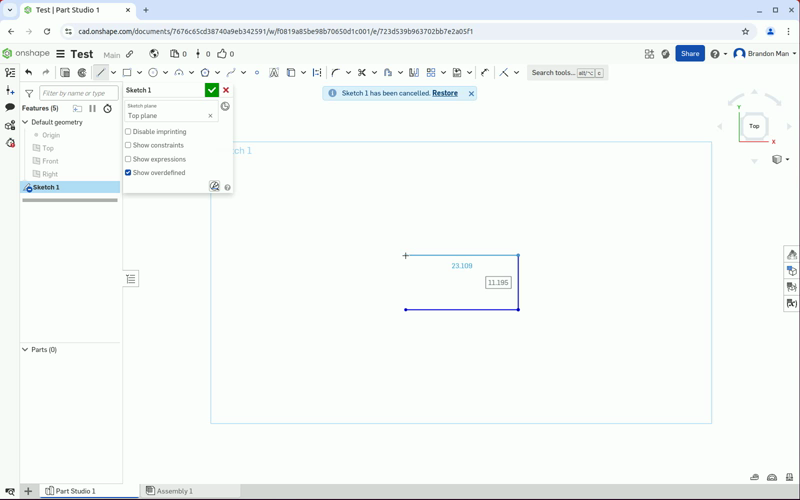
key_up(shift)
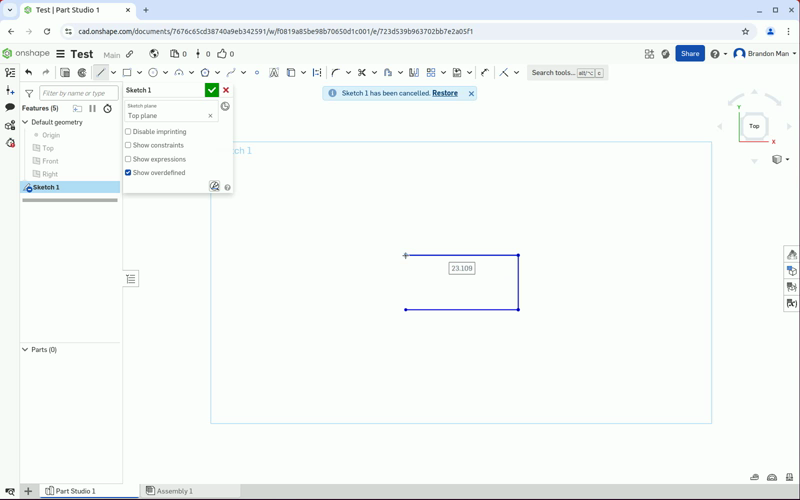
mouse_move(435, 255)
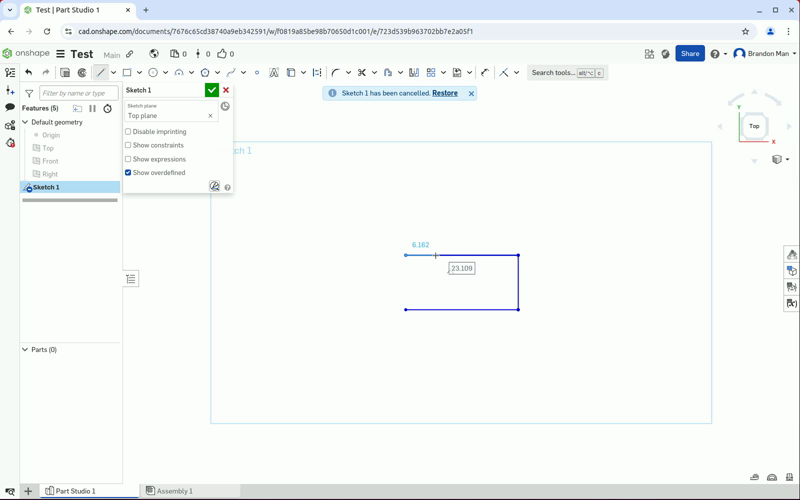
key_down(shift)
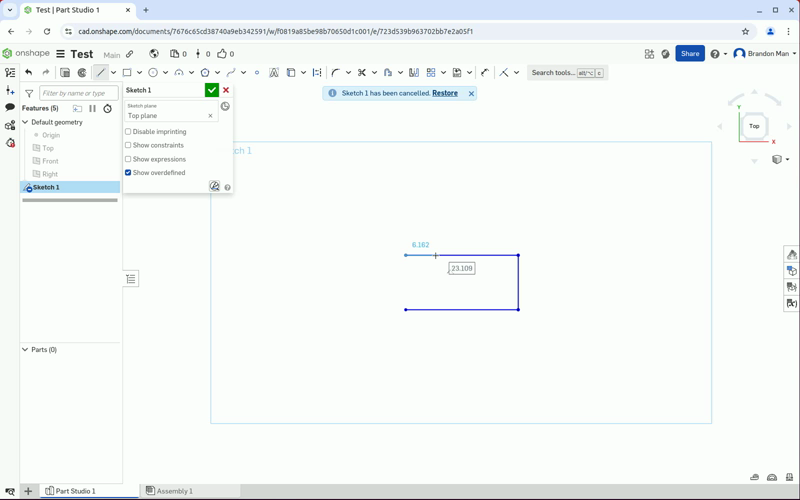
mouse_move(405, 309)
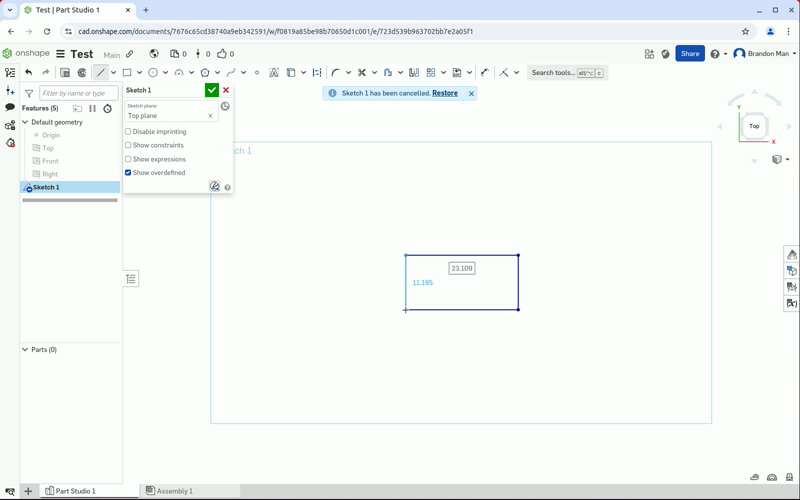
key_up(shift)
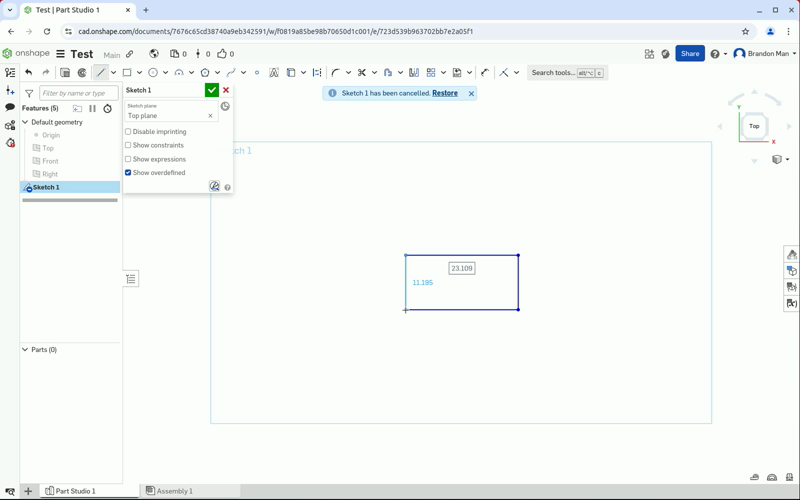
click(405, 309)
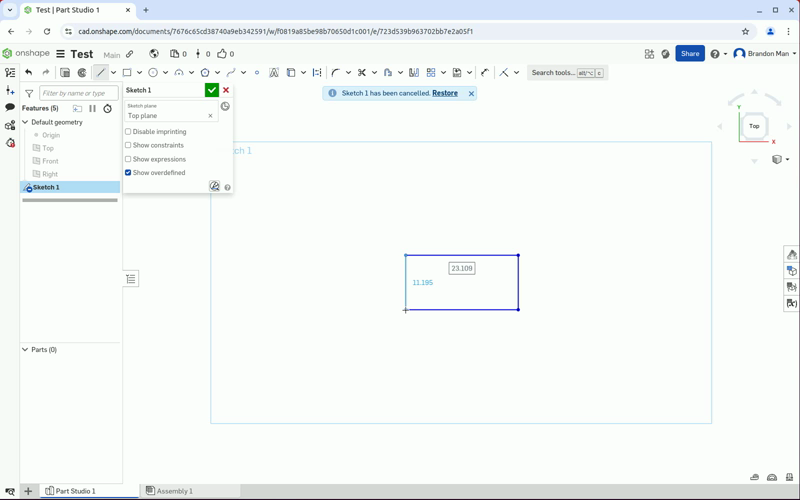
key(esc)
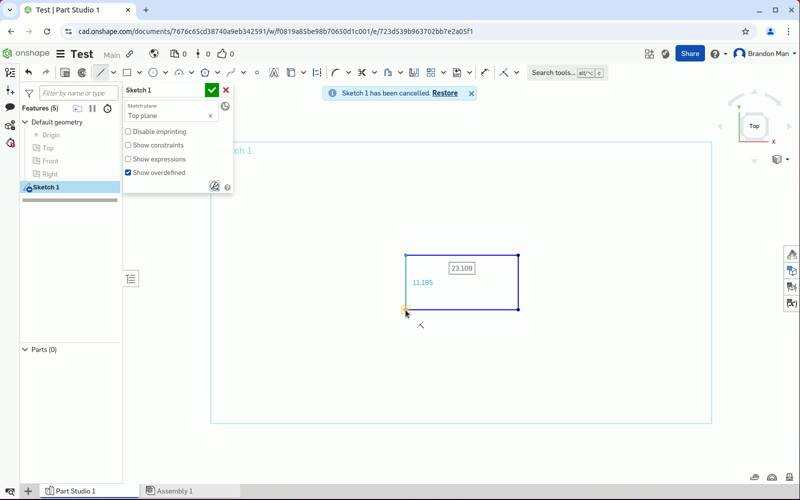
mouse_move(437, 294)
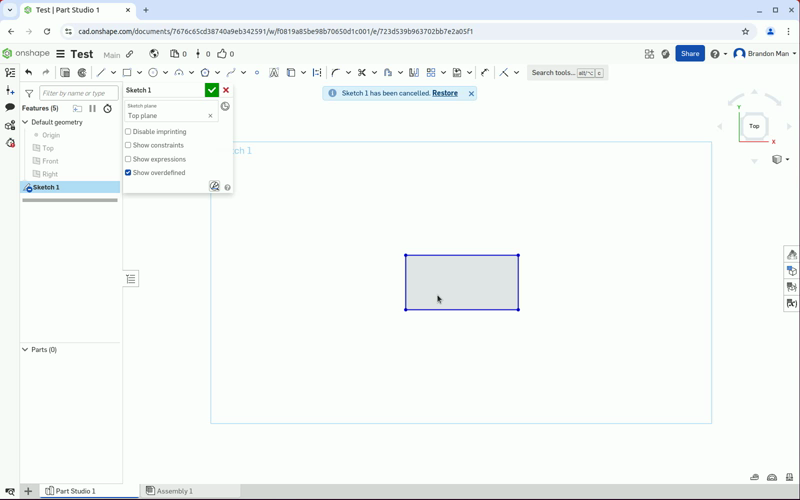
click(437, 294)
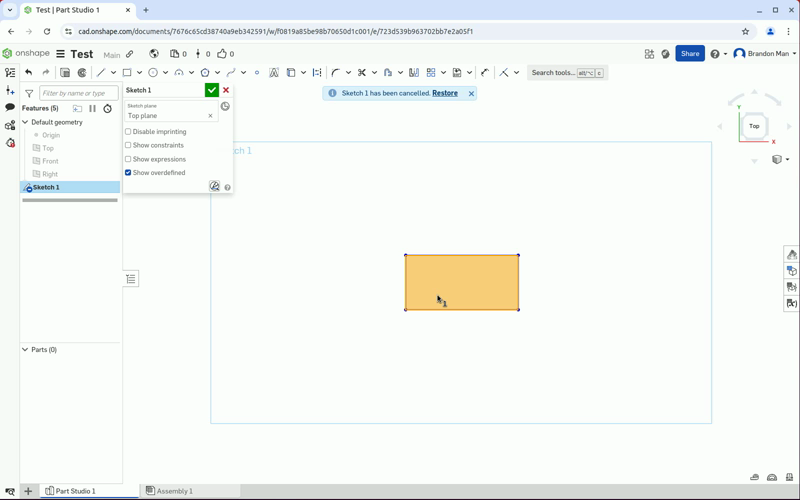
mouse_move(73, 352)
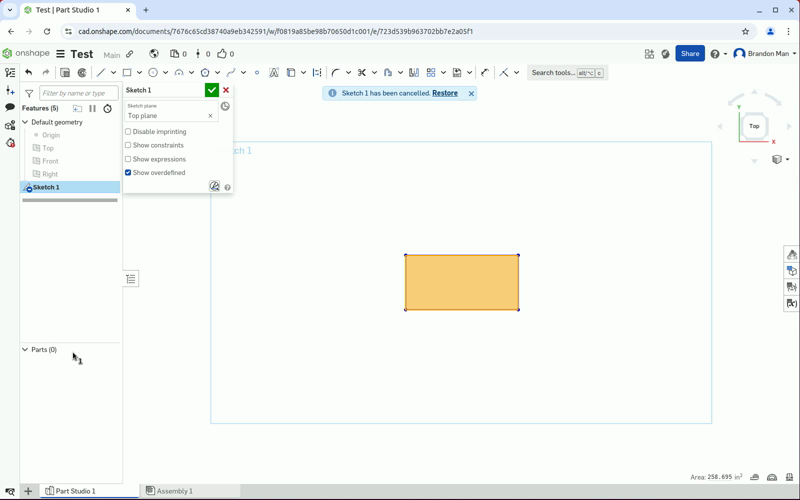
key(shift+y)
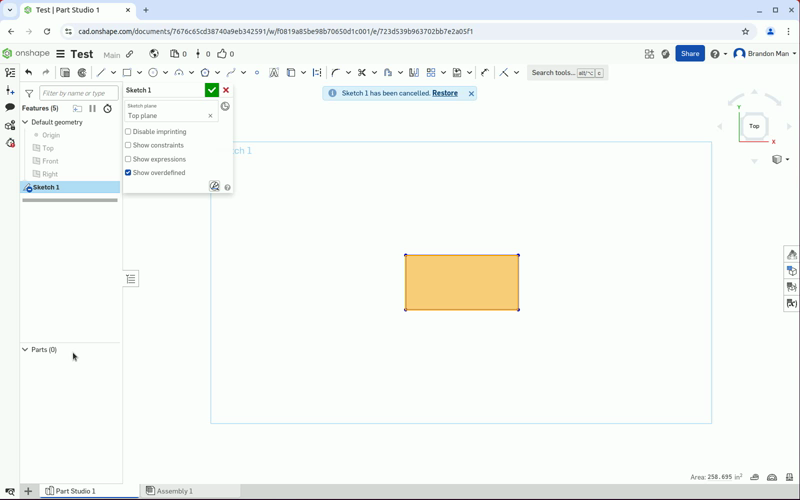
key(shift+e)
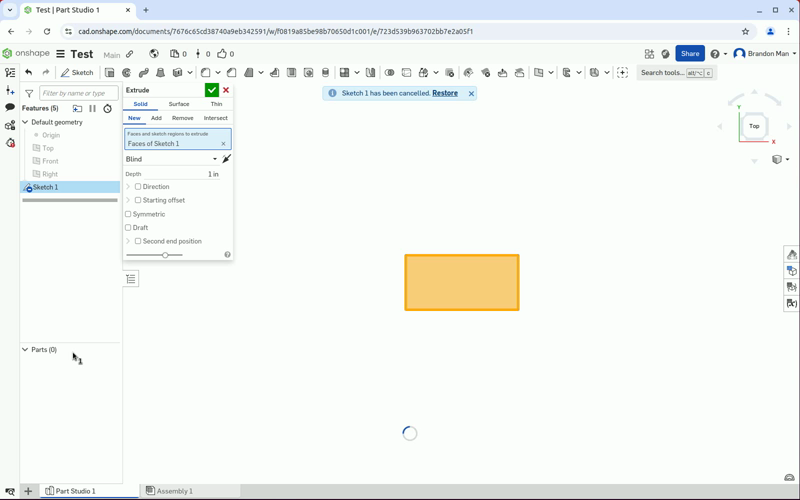
mouse_move(143, 106)
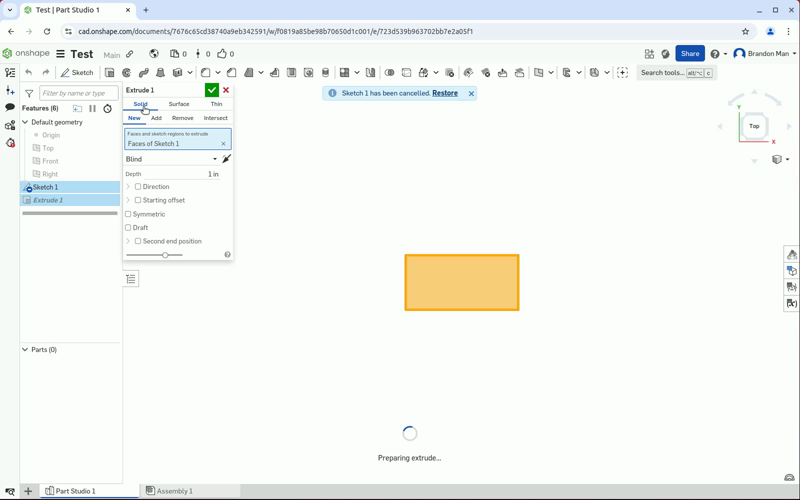
click(143, 106)
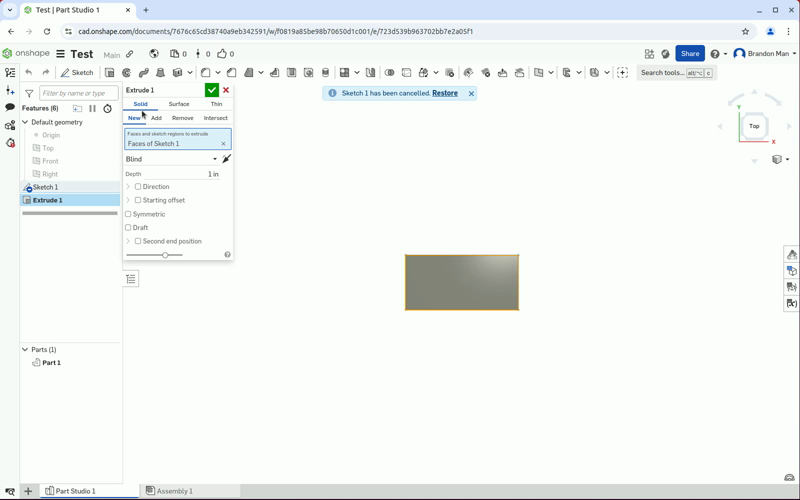
mouse_move(137, 120)
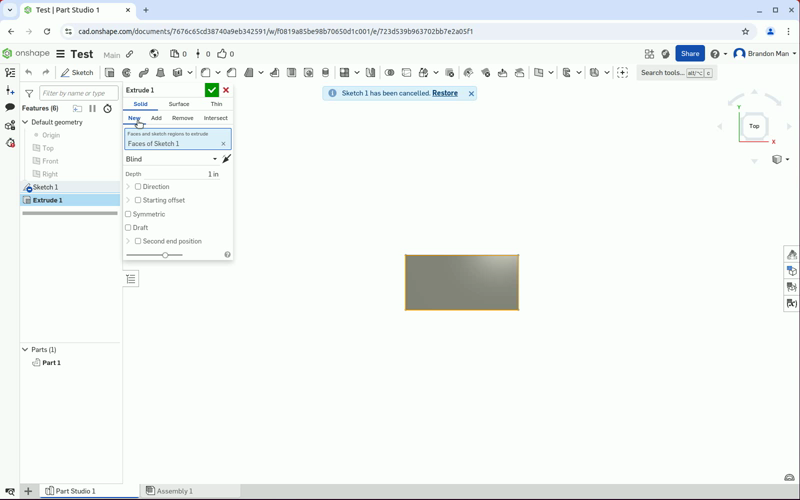
click(137, 120)
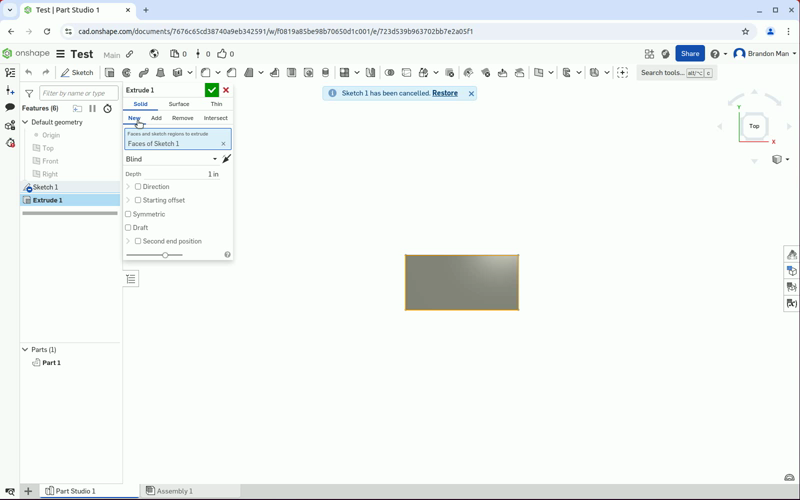
key(tab, 4)
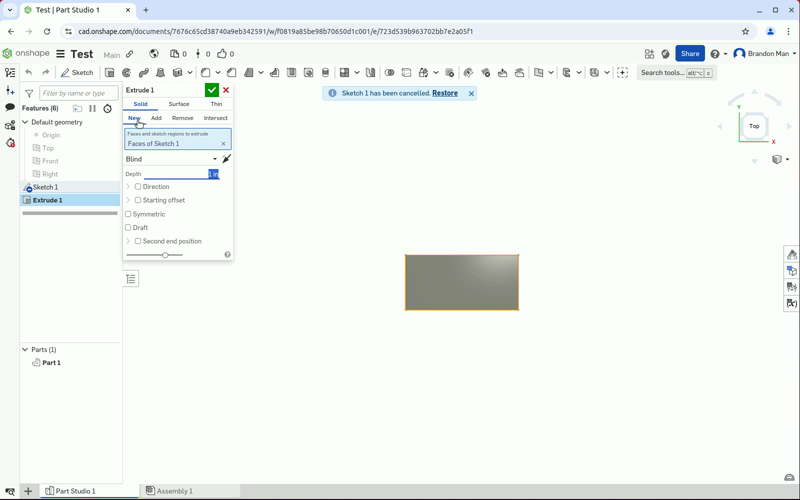
text(1.444)
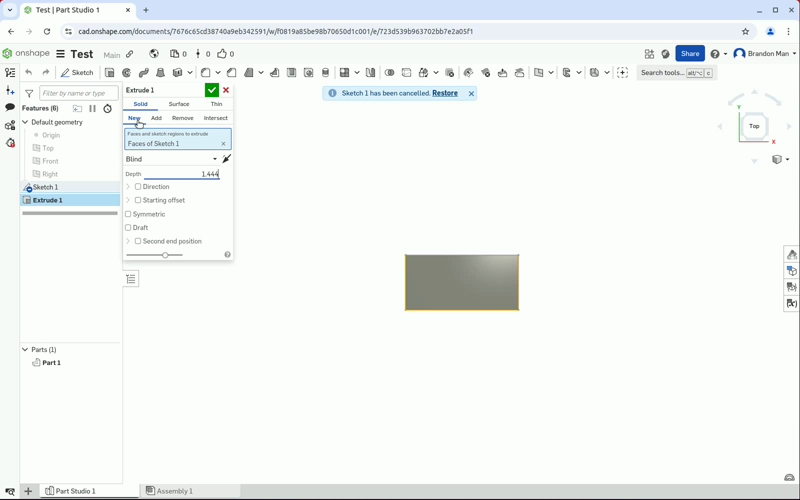
key(enter)
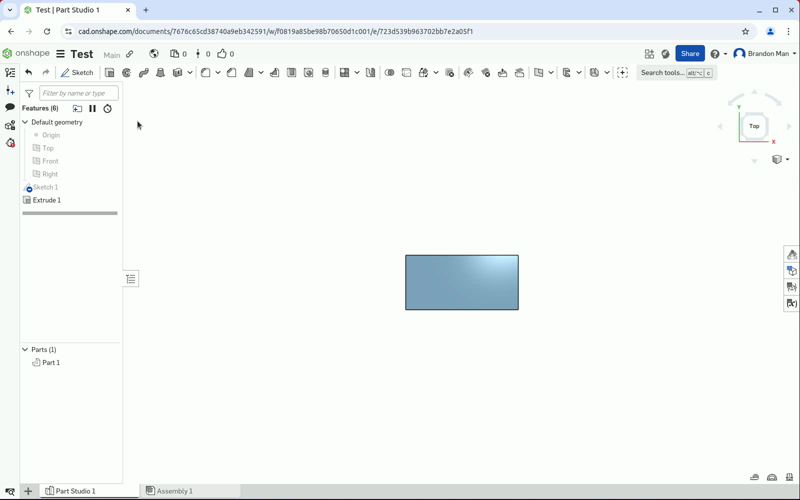
key(shift+h)
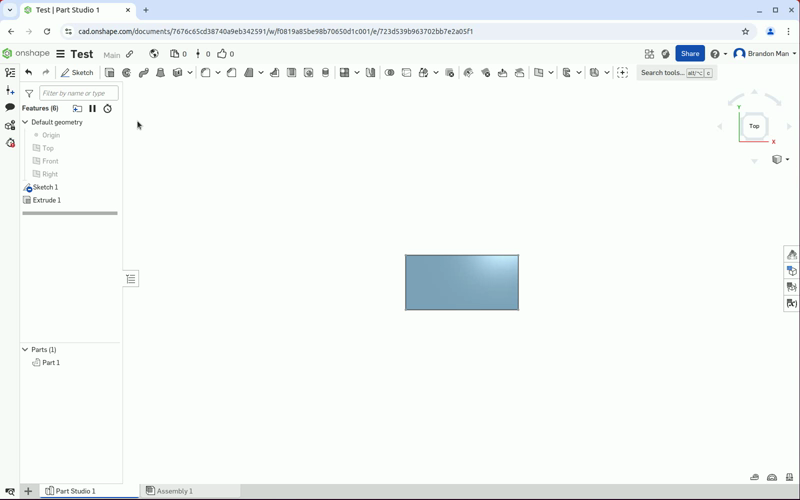
key(shift+h)
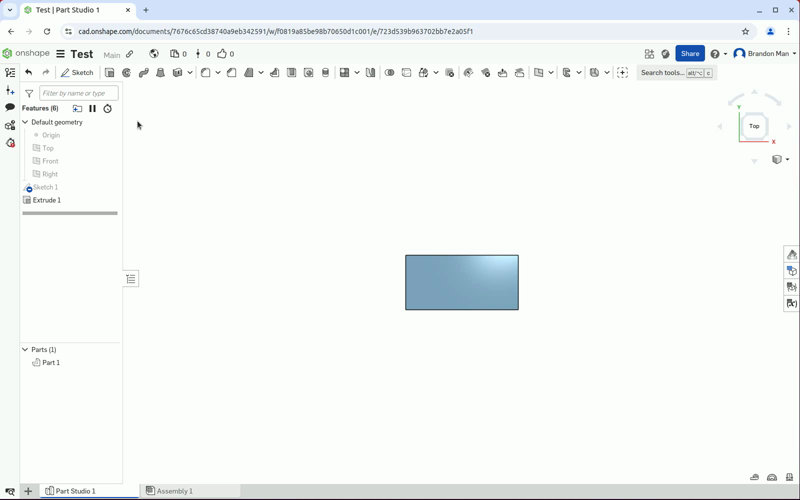
mouse_move(73, 189)
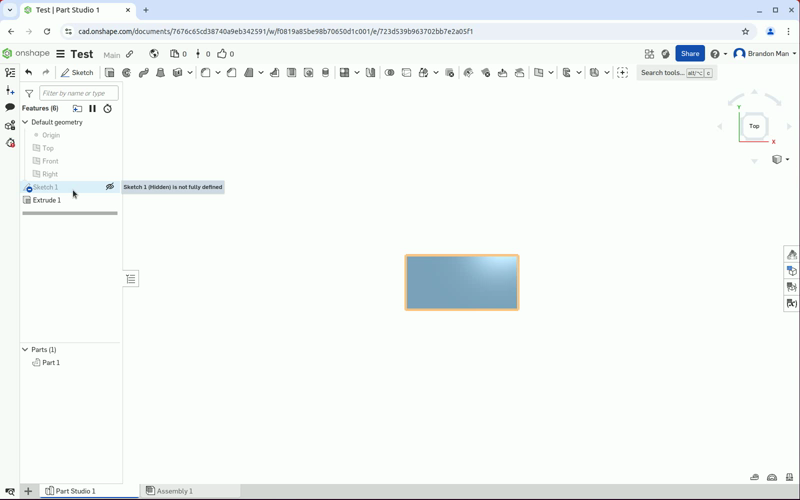
click(73, 189)
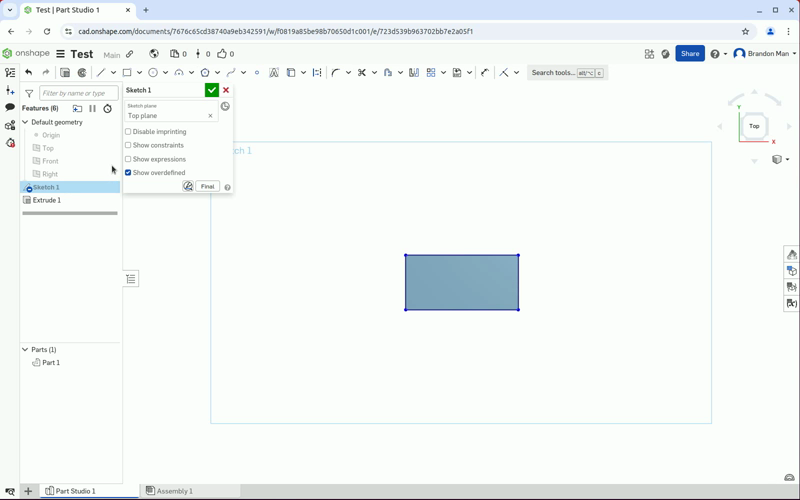
mouse_move(229, 92)
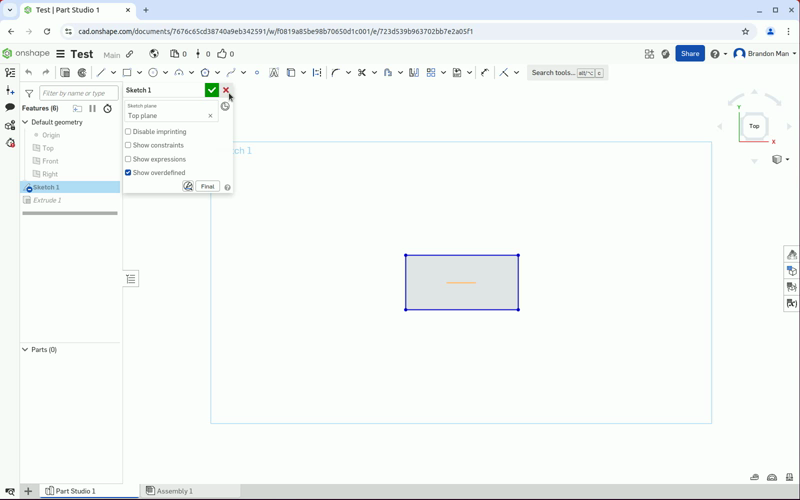
click(229, 92)
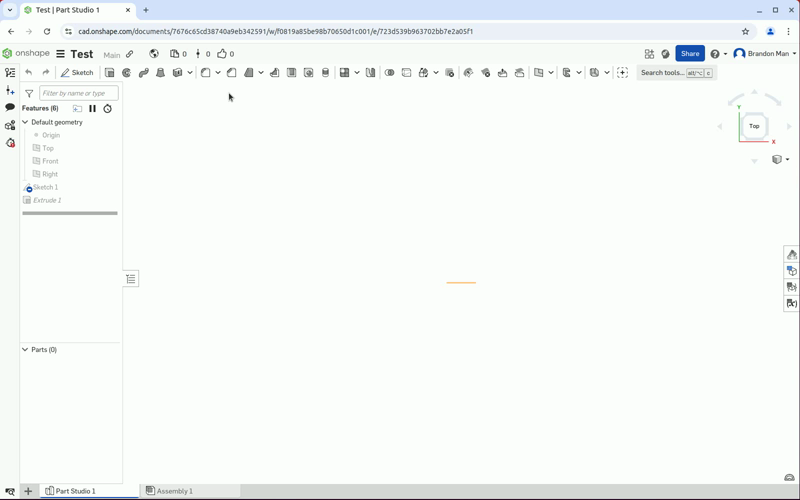
mouse_move(73, 352)
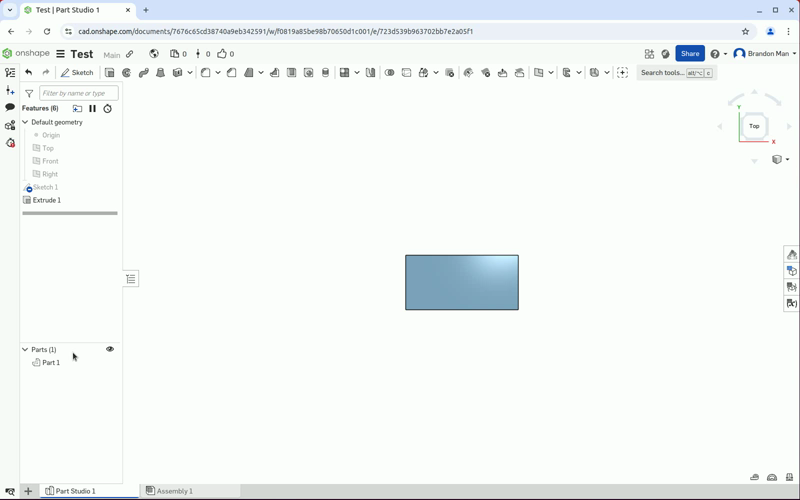
key(y)
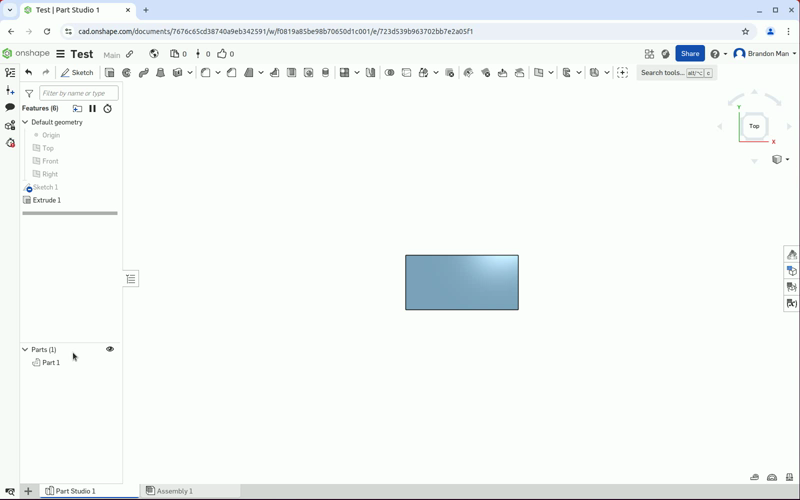
key(shift+p)
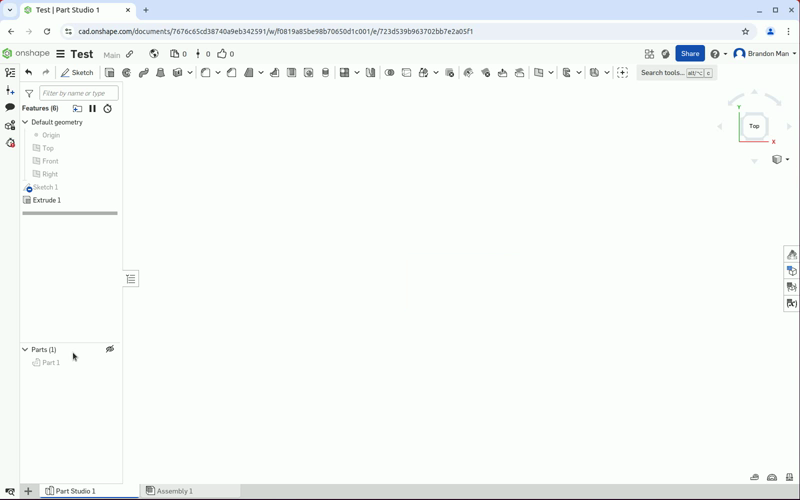
key(space)
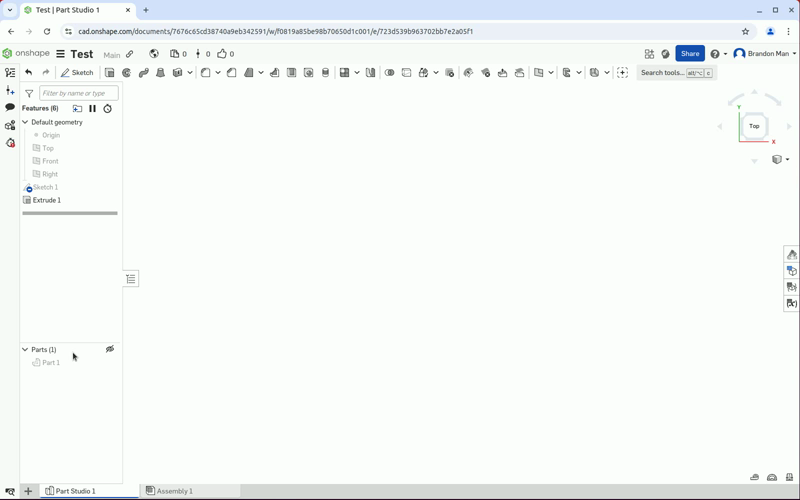
key_down(shift)
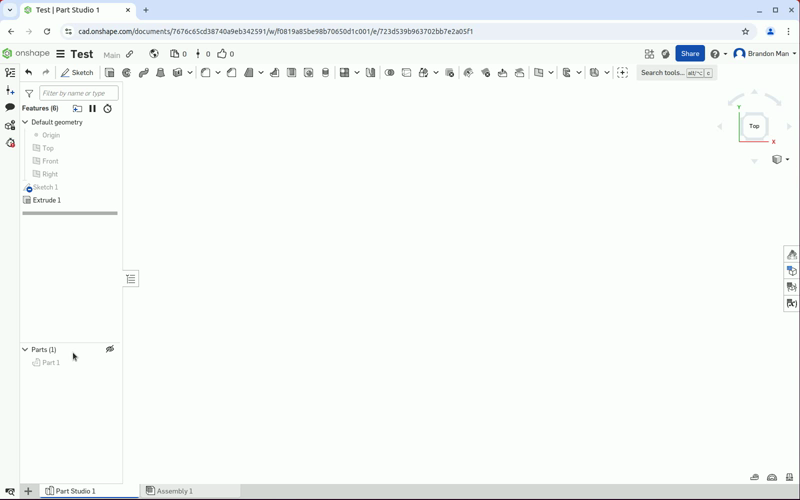
key(up)
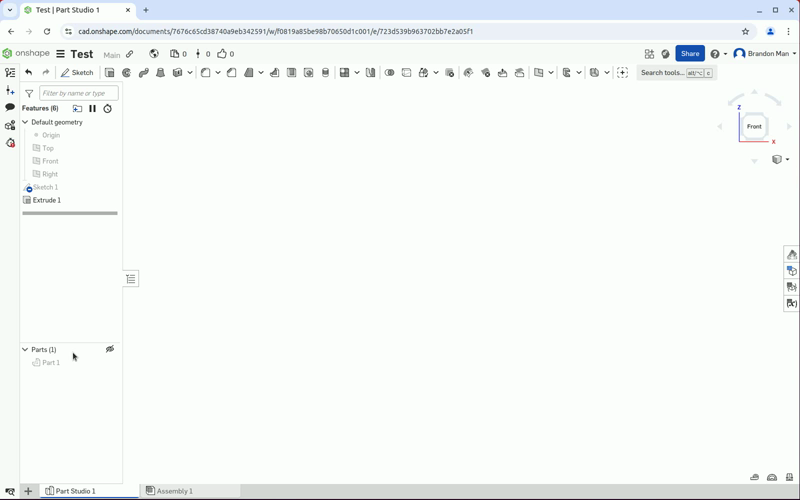
key_up(shift)
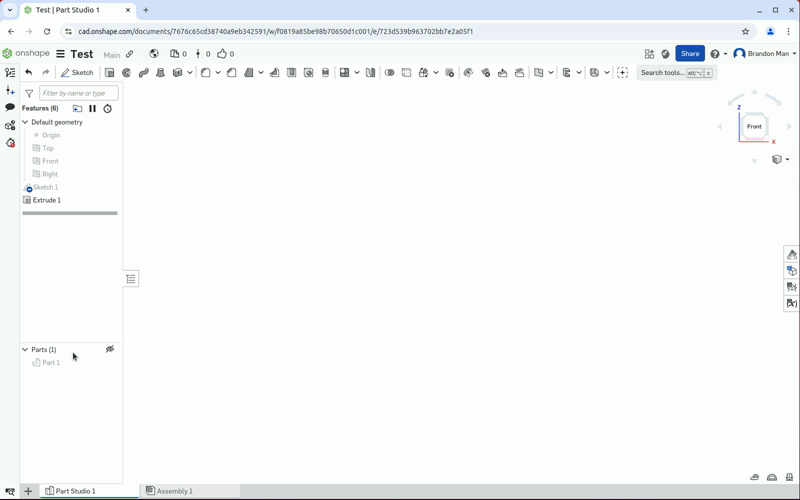
key(space)
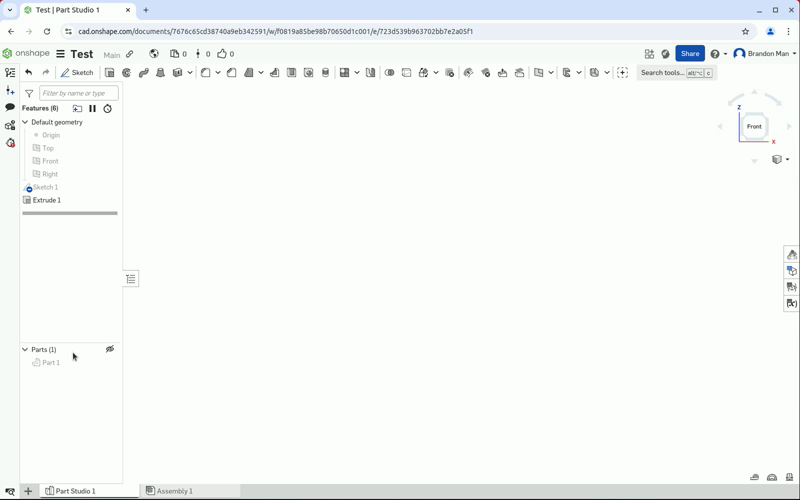
key_down(shift)
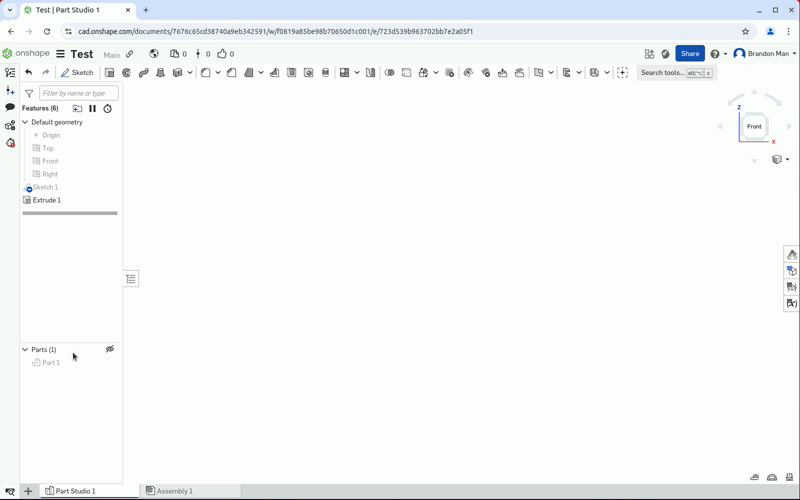
key(left)
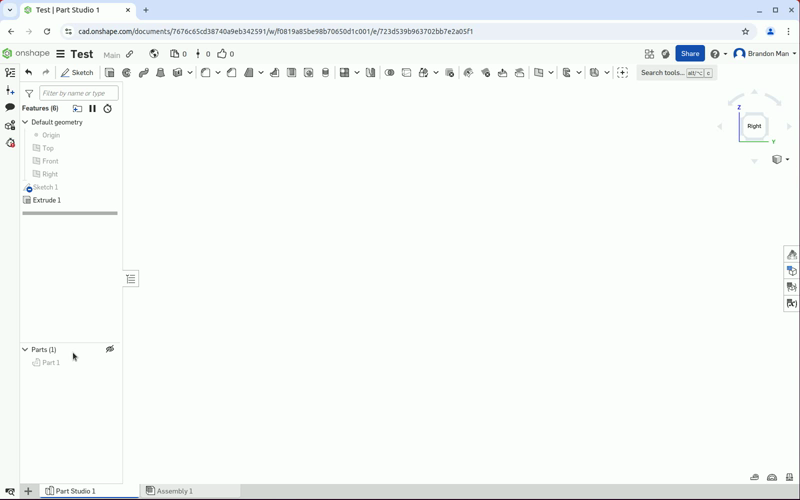
key_up(shift)
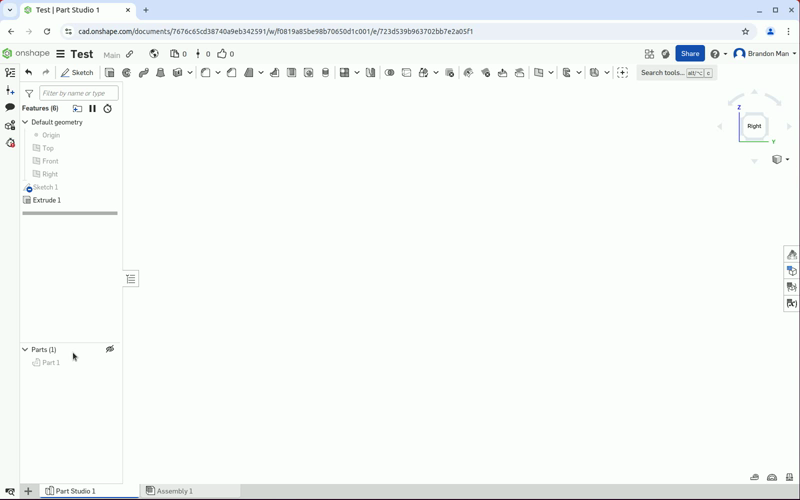
mouse_move(73, 352)
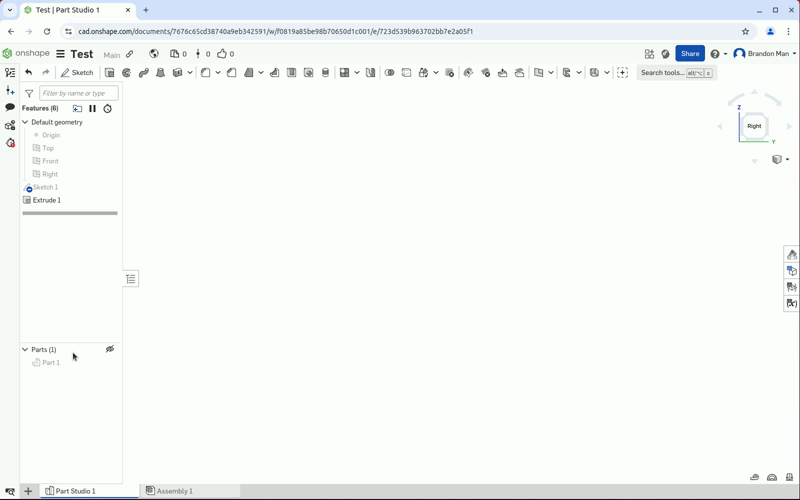
key(shift+y)
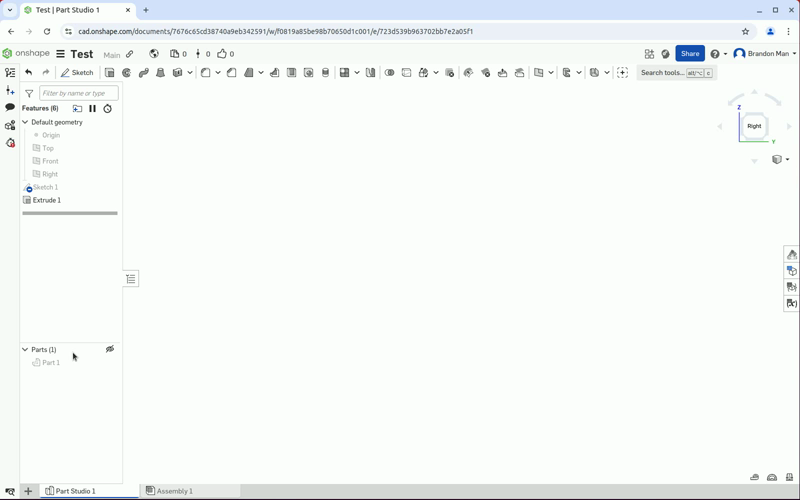
key(shift+s)
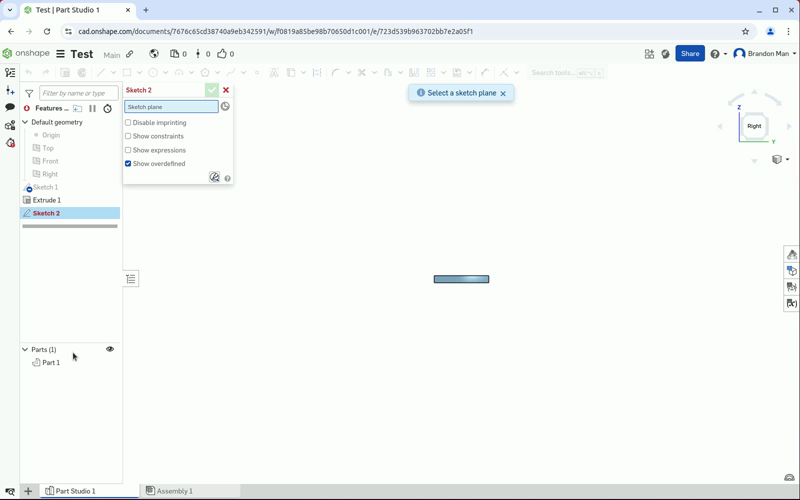
mouse_move(73, 176)
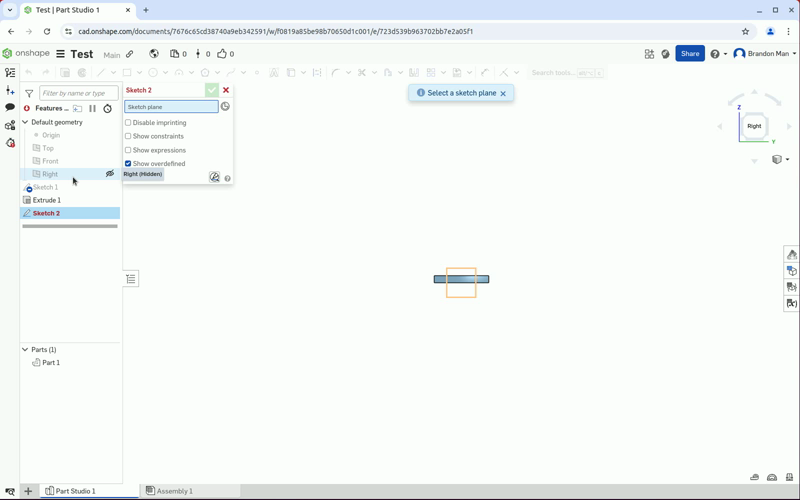
click(73, 176)
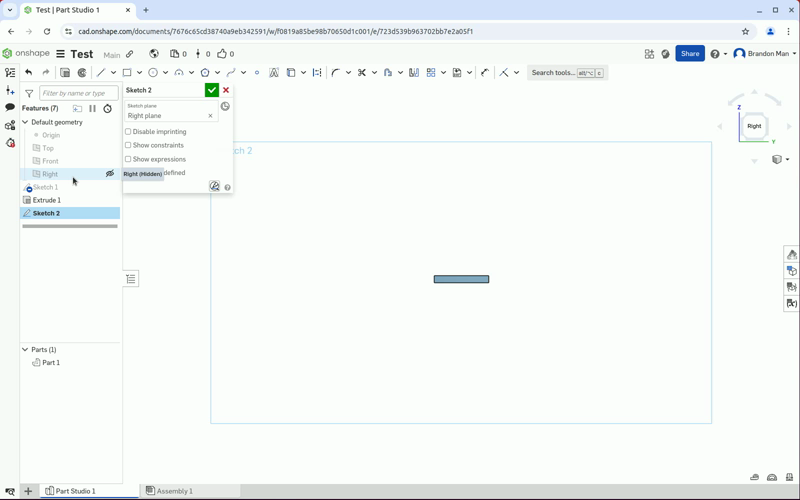
mouse_move(73, 352)
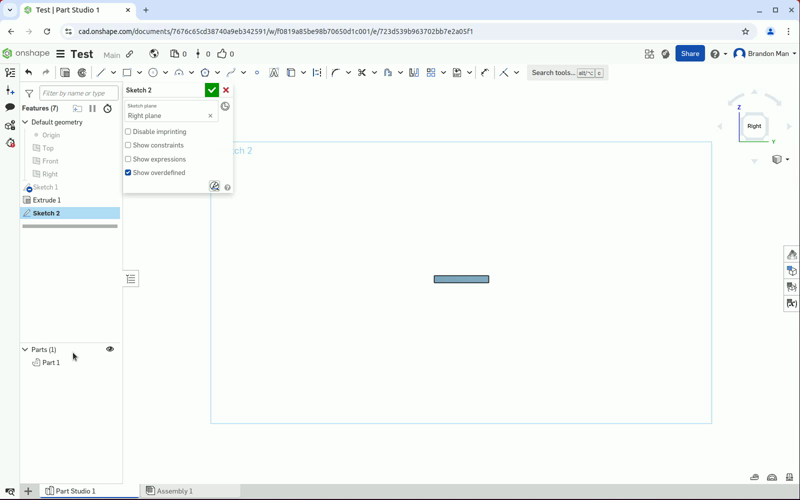
key(y)
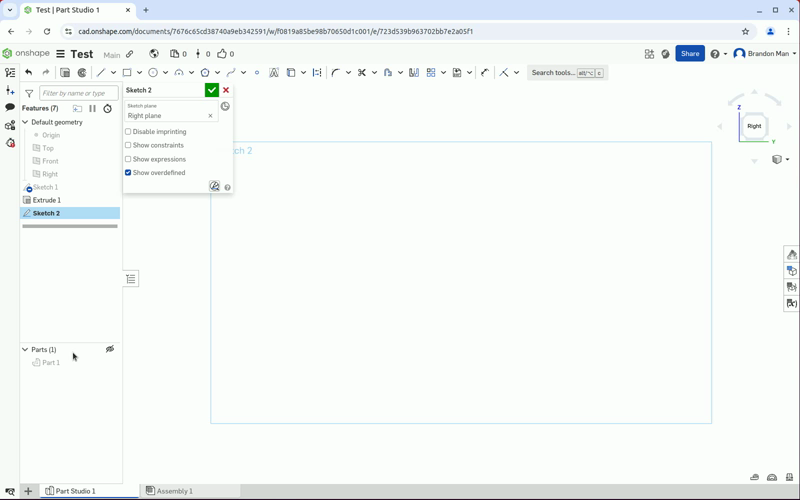
key(l)
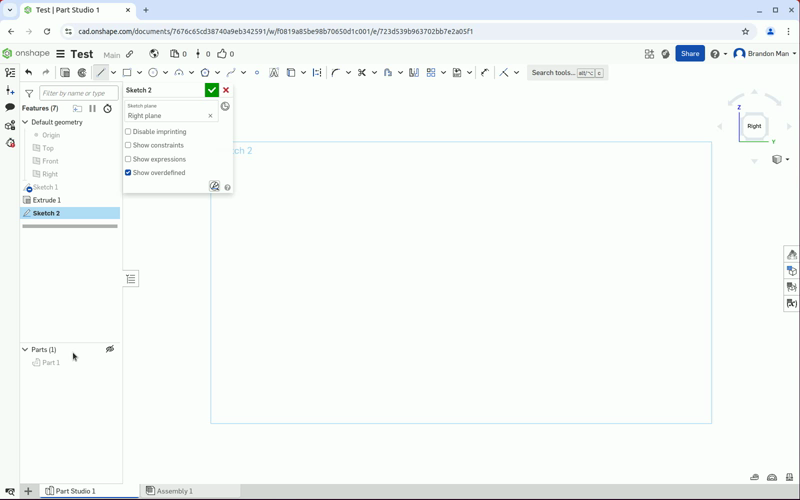
key_down(shift)
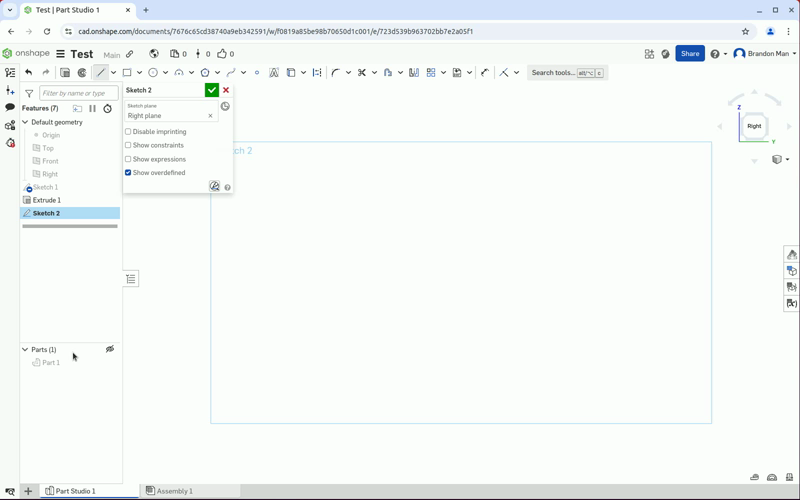
mouse_move(493, 282)
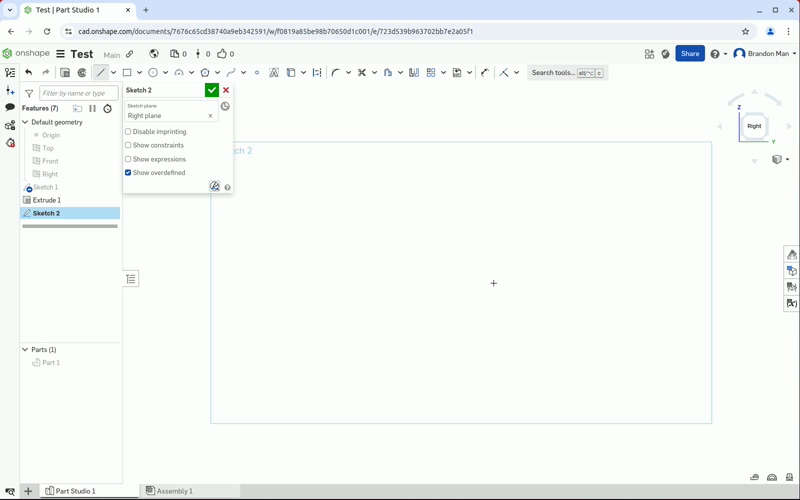
click(493, 282)
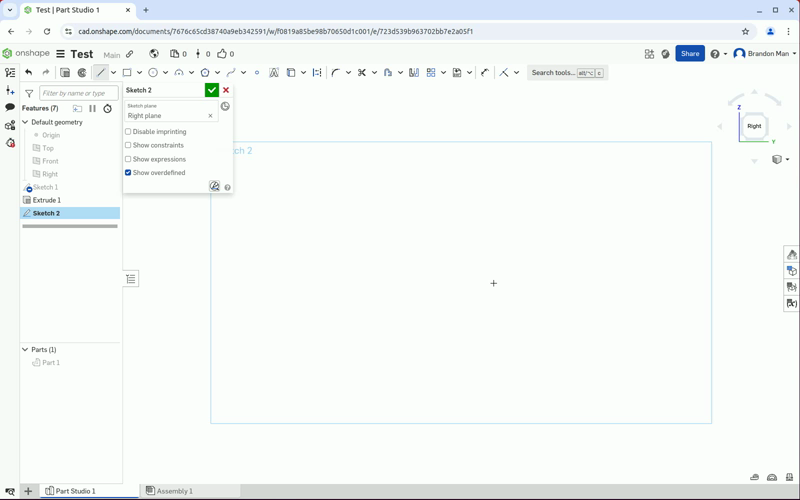
key_up(shift)
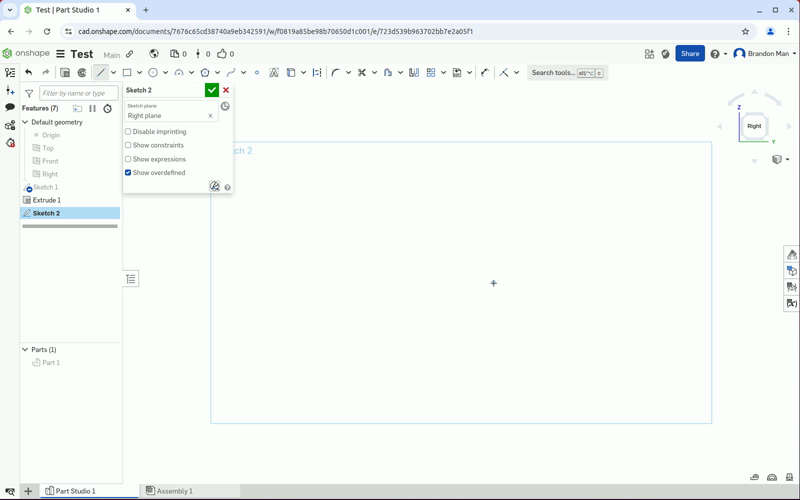
key_down(shift)
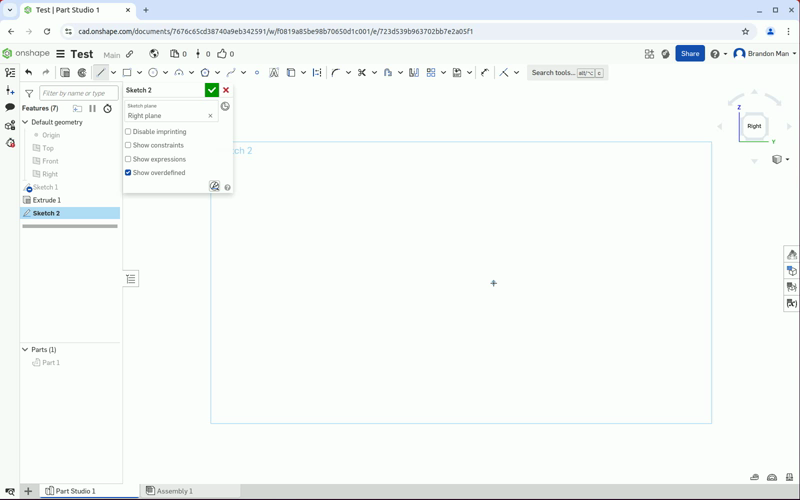
mouse_move(523, 282)
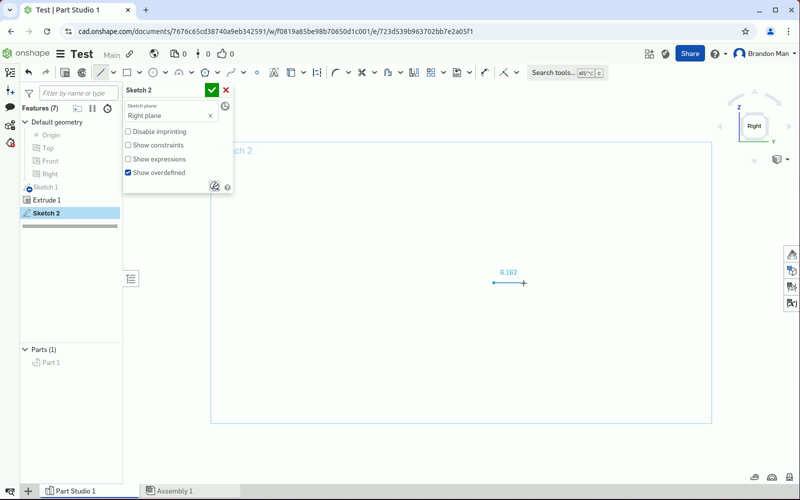
mouse_move(520, 282)
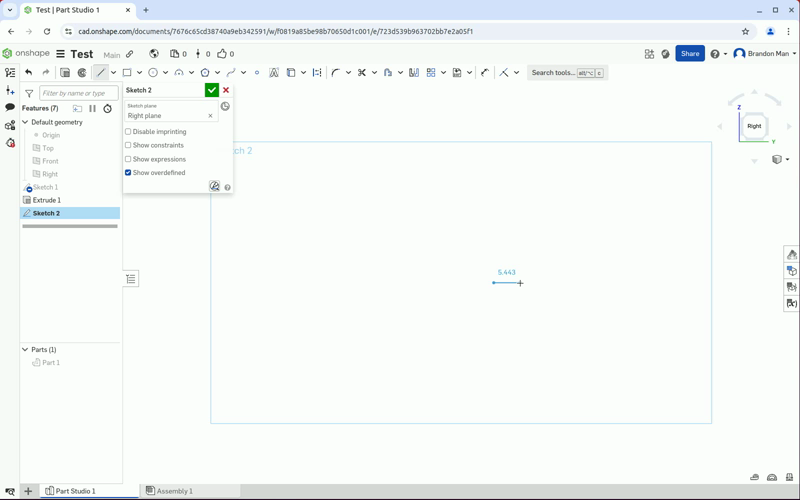
click(520, 282)
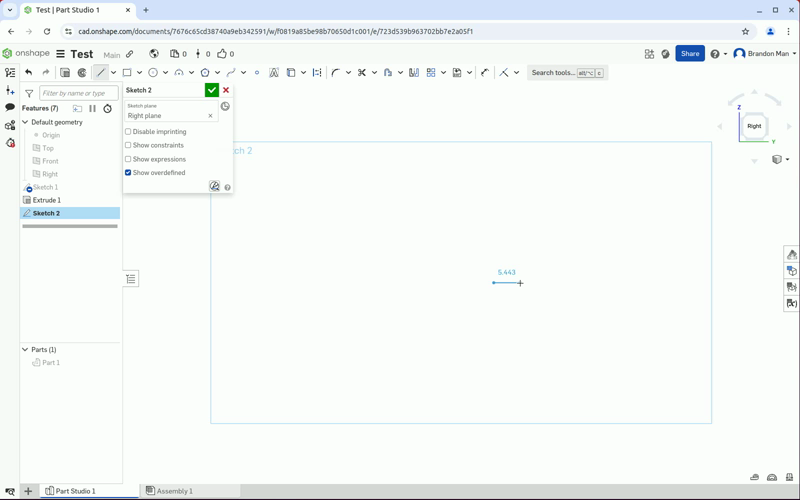
key_up(shift)
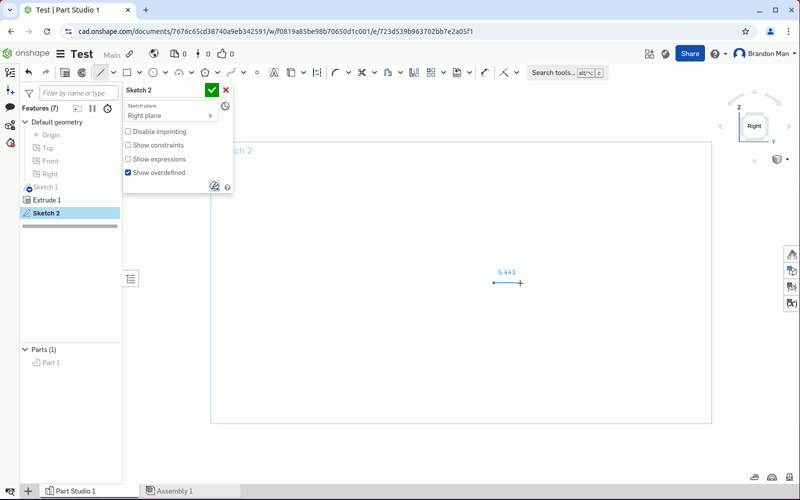
key_down(shift)
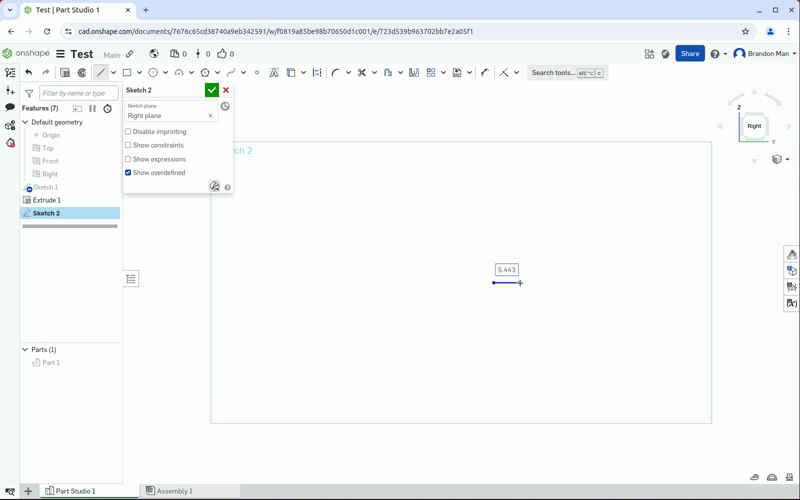
mouse_move(550, 282)
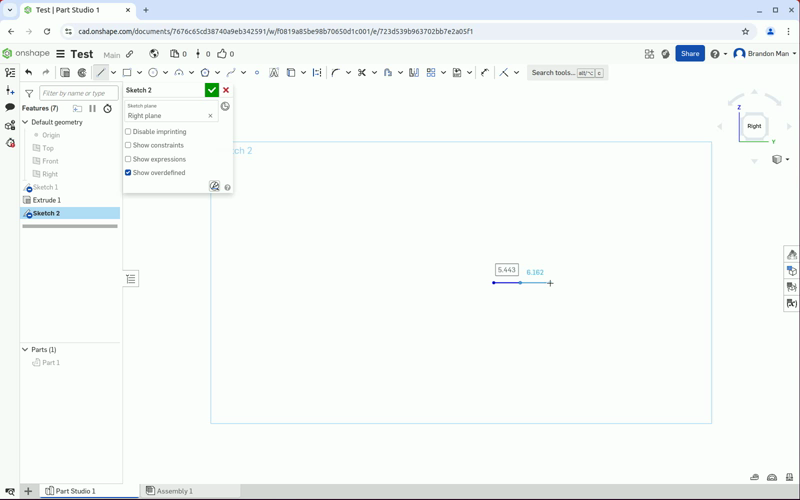
mouse_move(493, 276)
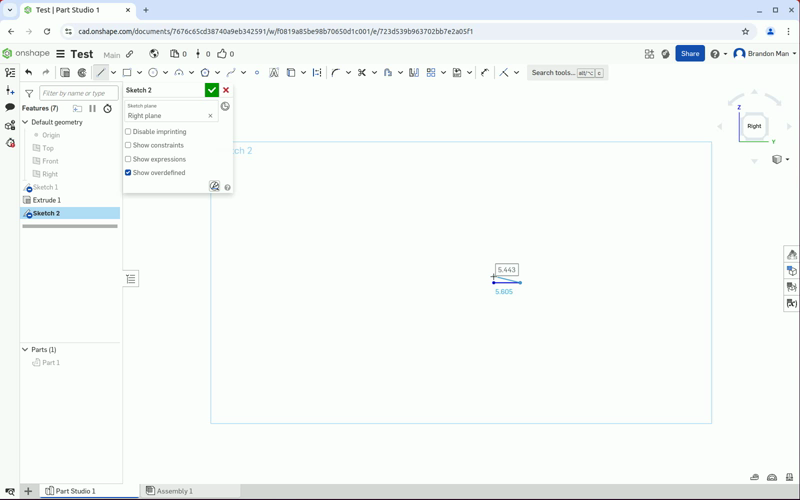
click(493, 276)
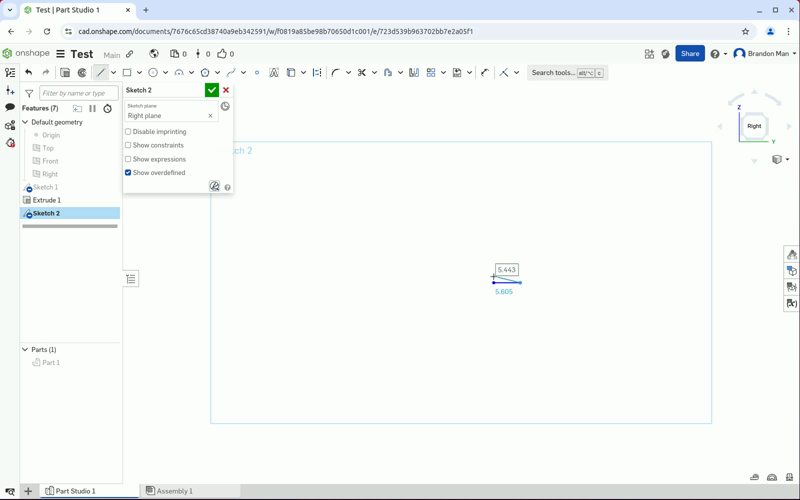
key_up(shift)
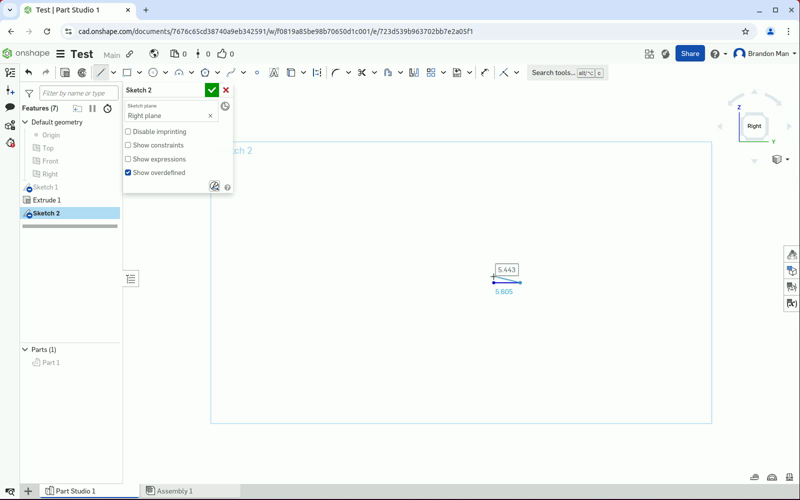
mouse_move(523, 276)
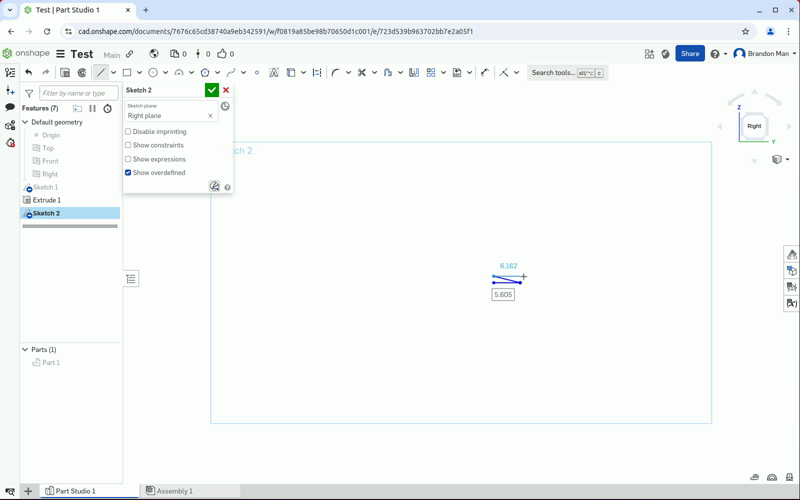
key_down(shift)
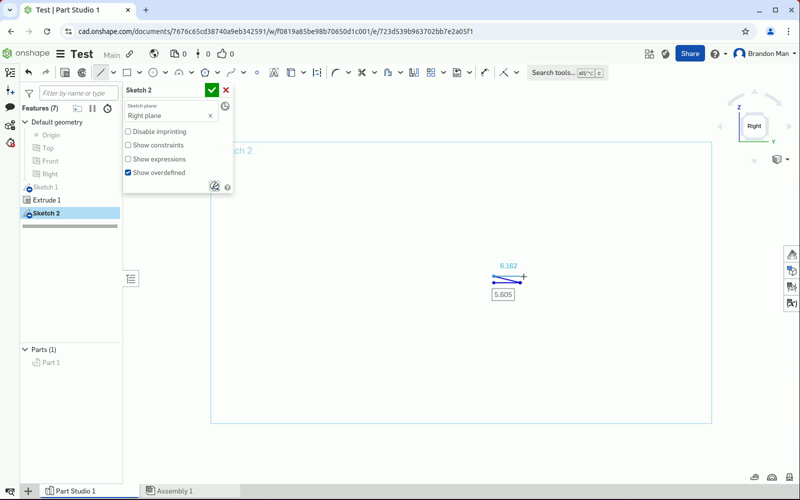
mouse_move(493, 282)
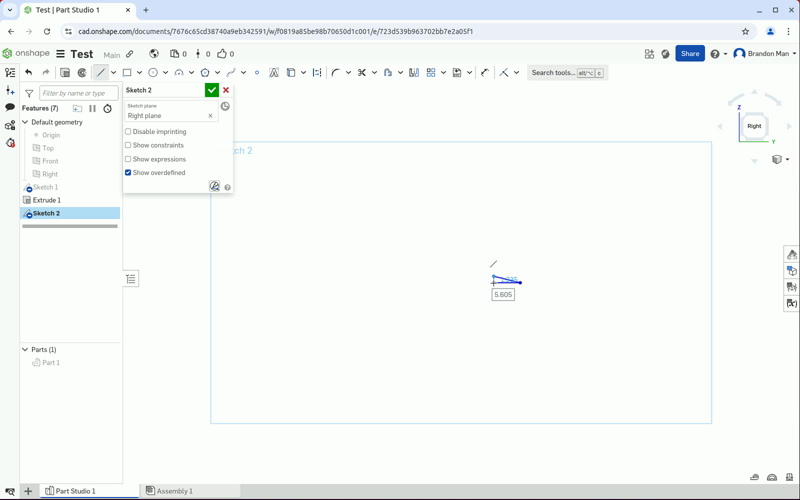
scroll(6)
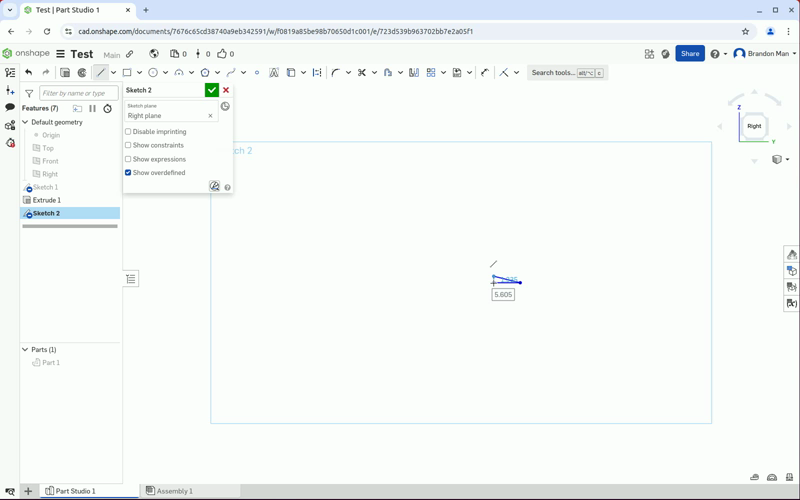
scroll(6)
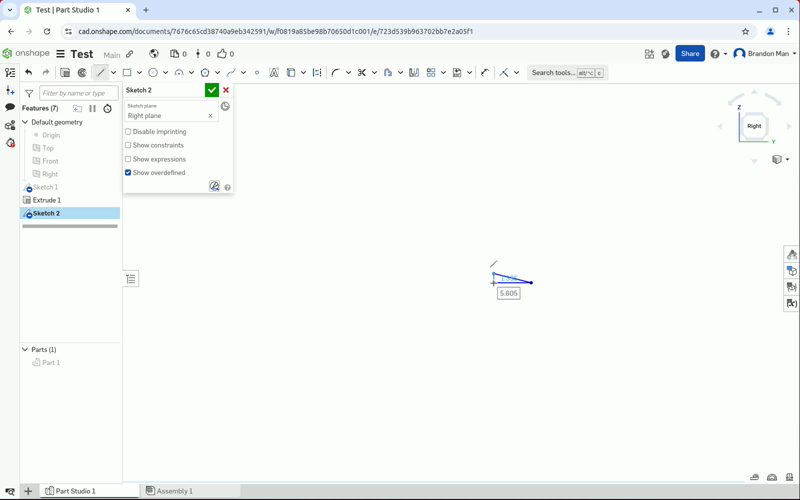
scroll(6)
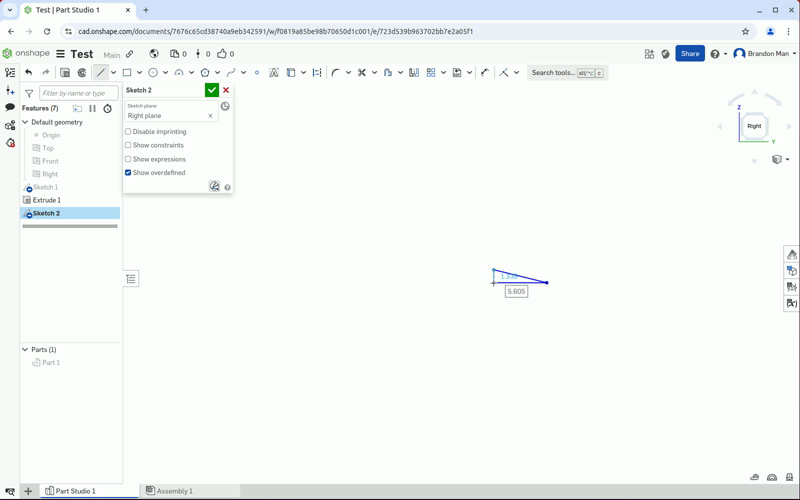
scroll(6)
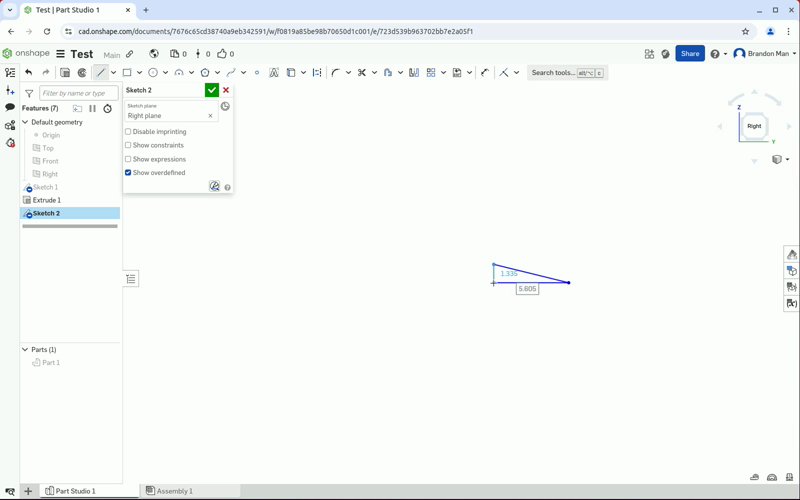
scroll(6)
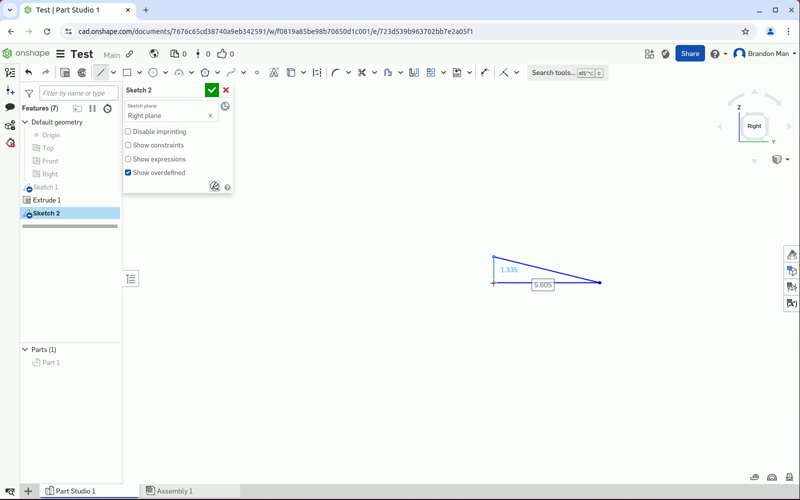
scroll(6)
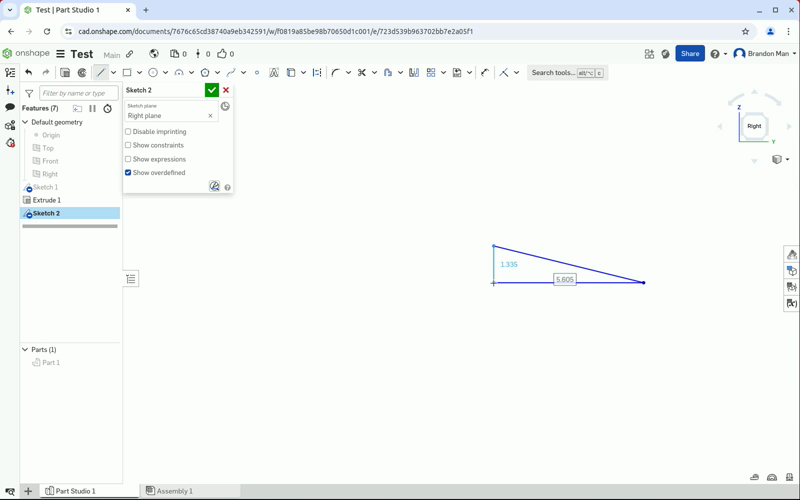
scroll(6)
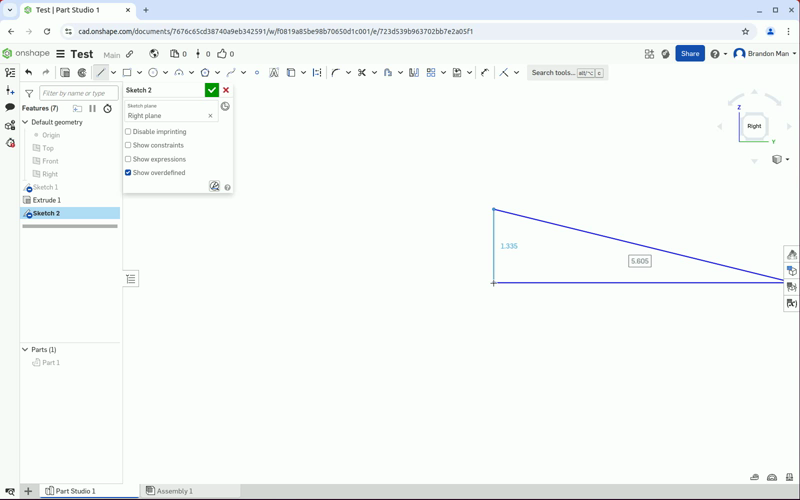
key_up(shift)
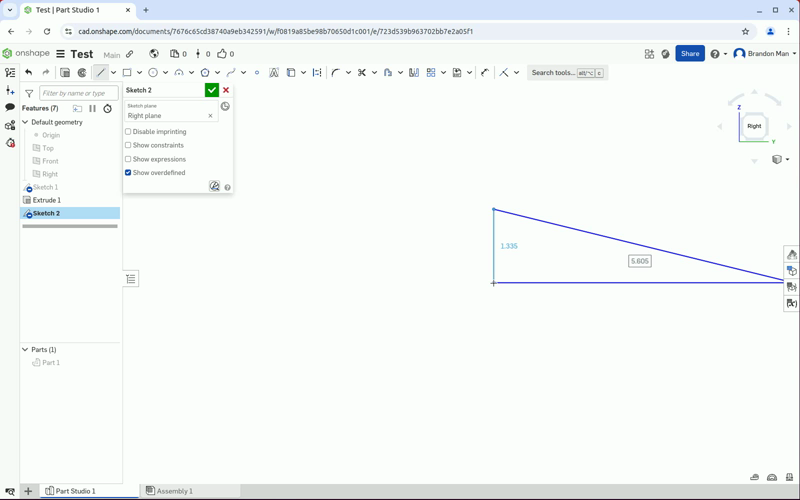
click(493, 282)
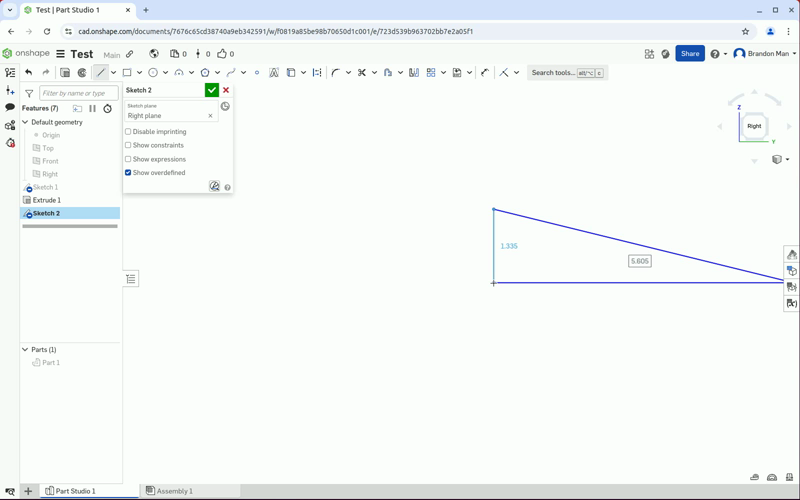
scroll(-6)
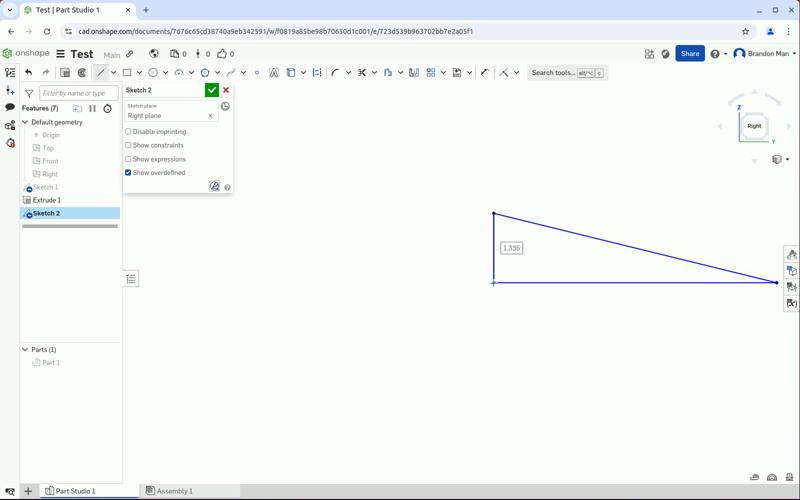
scroll(-6)
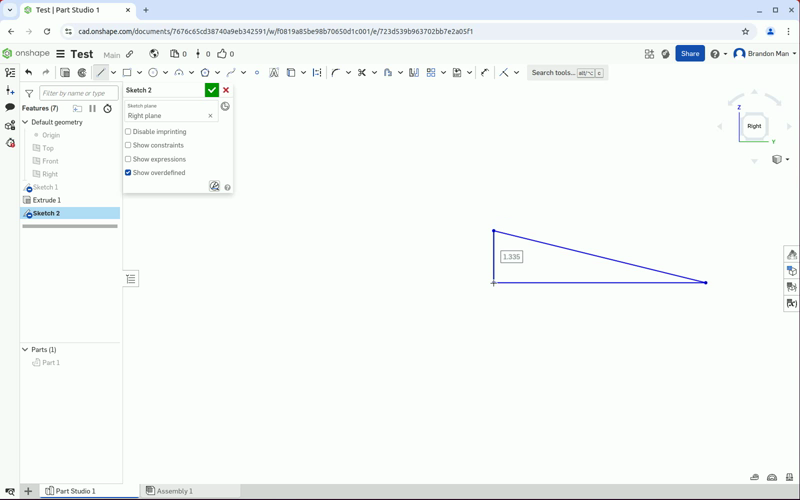
scroll(-6)
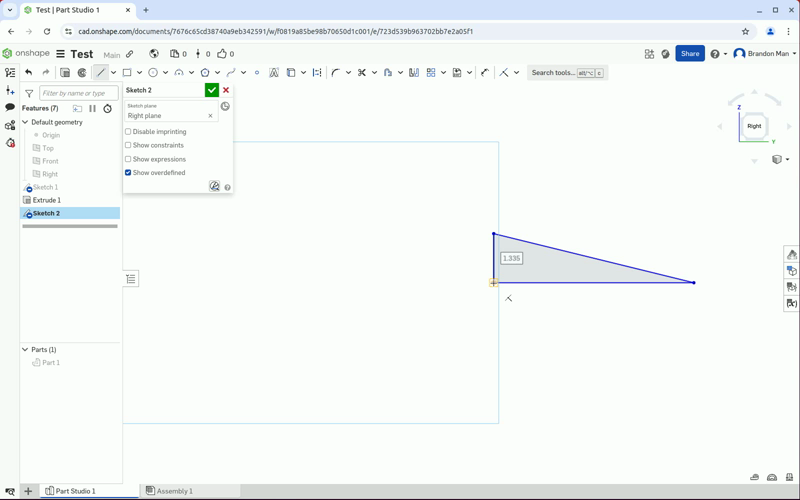
scroll(-6)
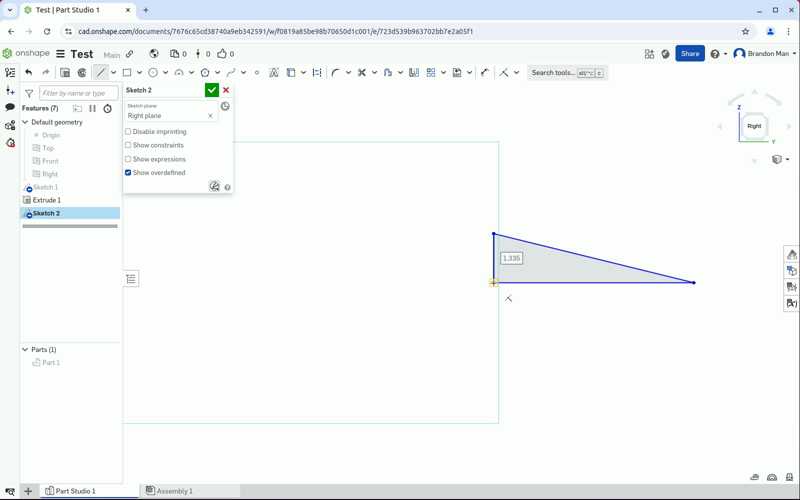
scroll(-6)
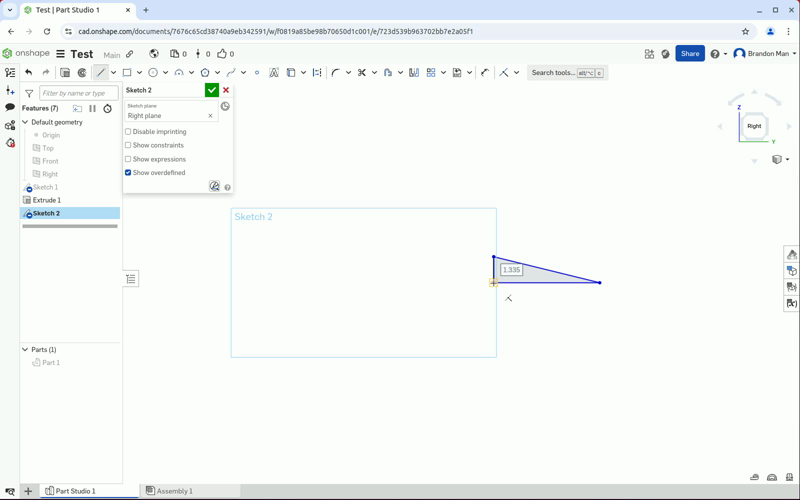
scroll(-6)
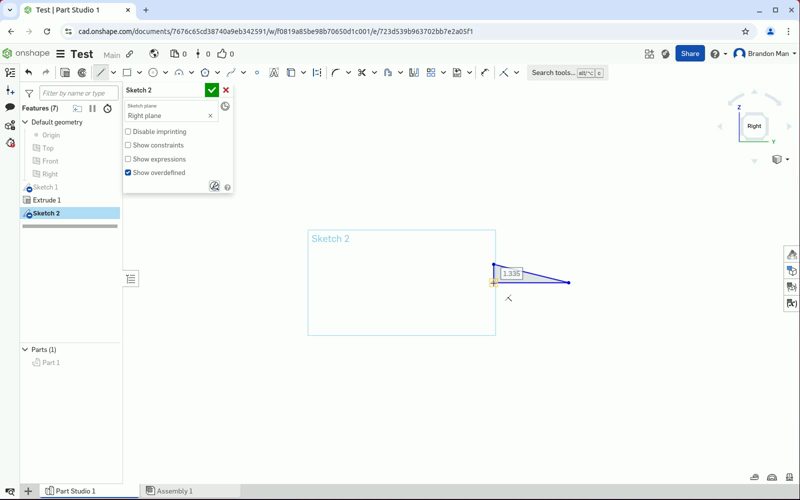
scroll(-6)
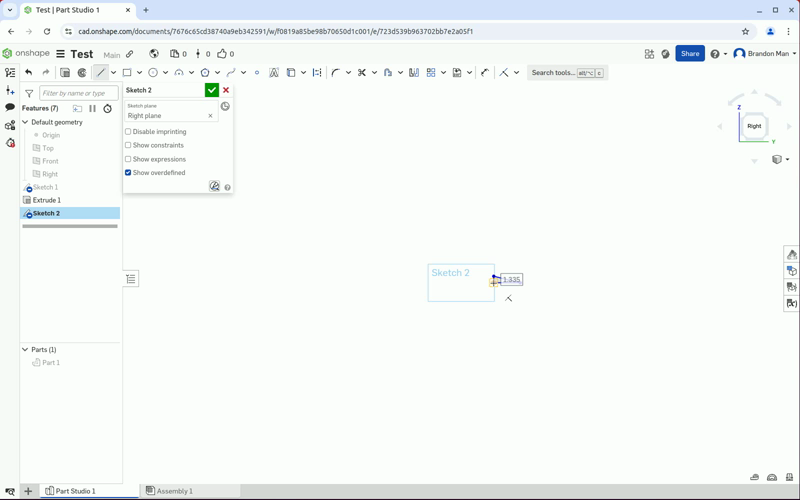
key(esc)
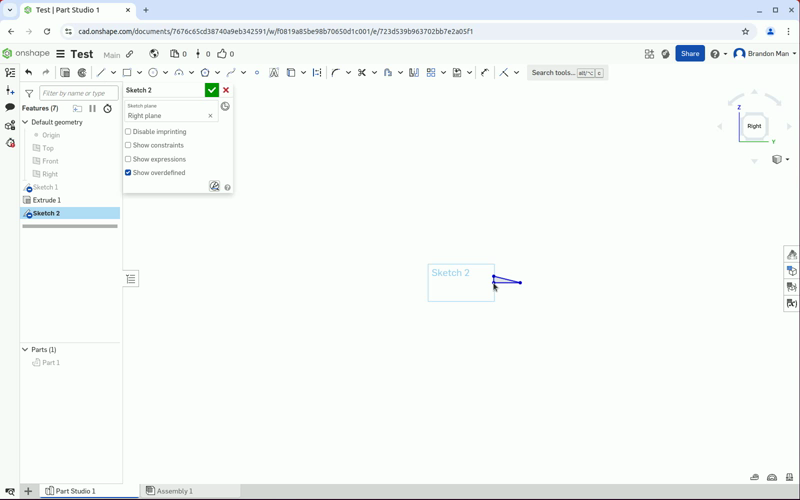
mouse_move(501, 281)
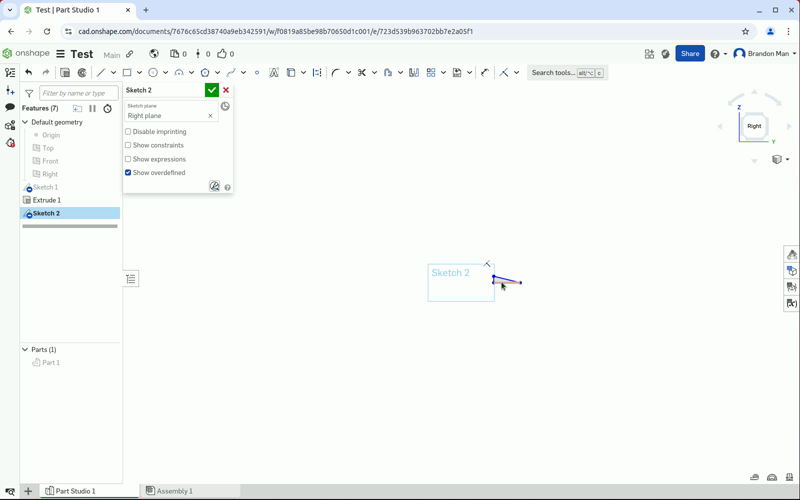
scroll(6)
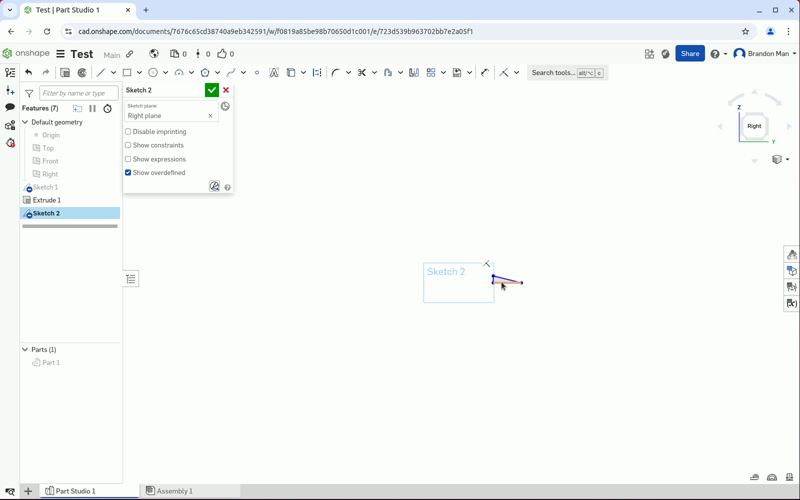
scroll(6)
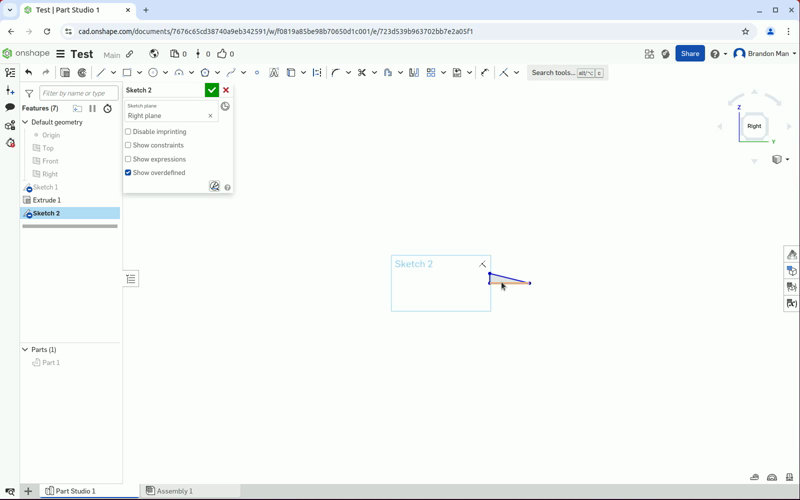
scroll(6)
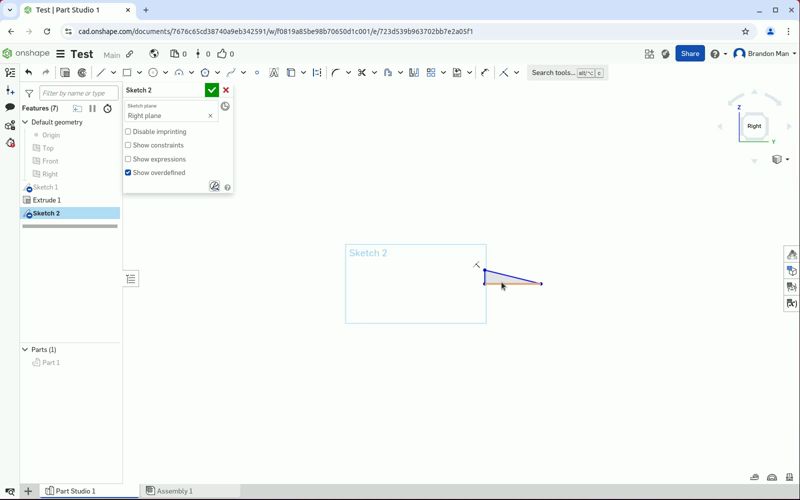
scroll(6)
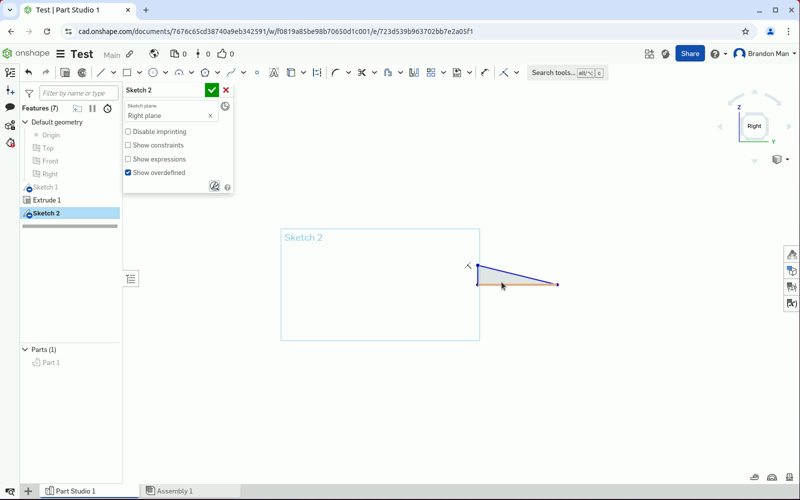
scroll(6)
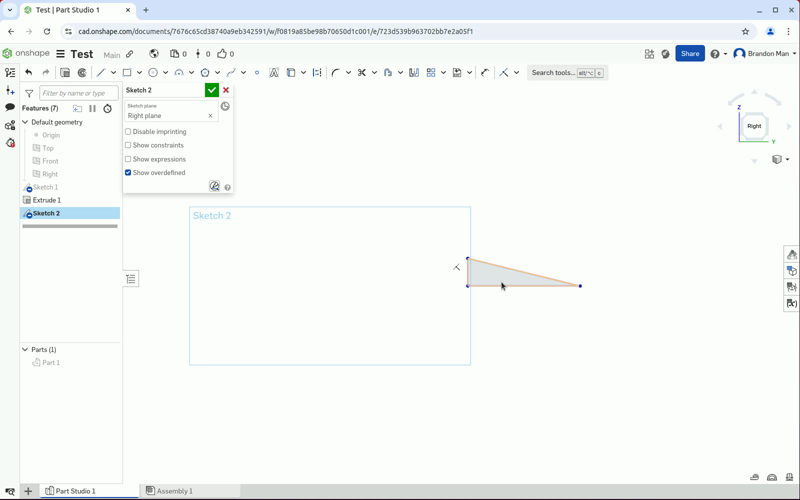
scroll(6)
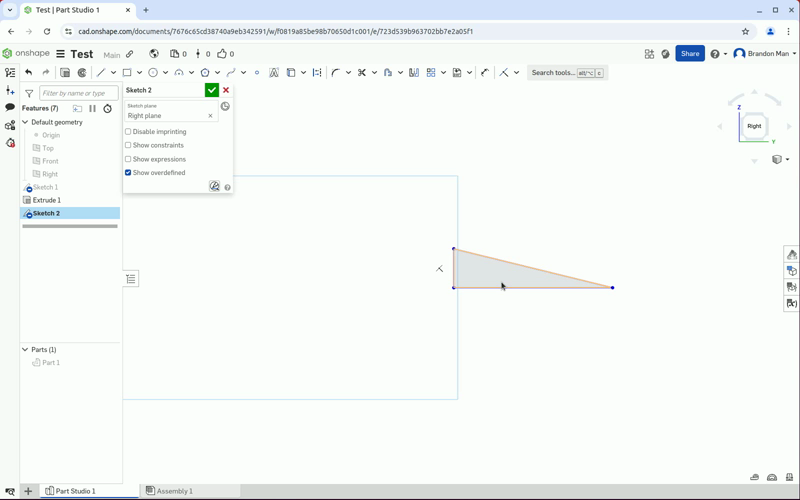
scroll(6)
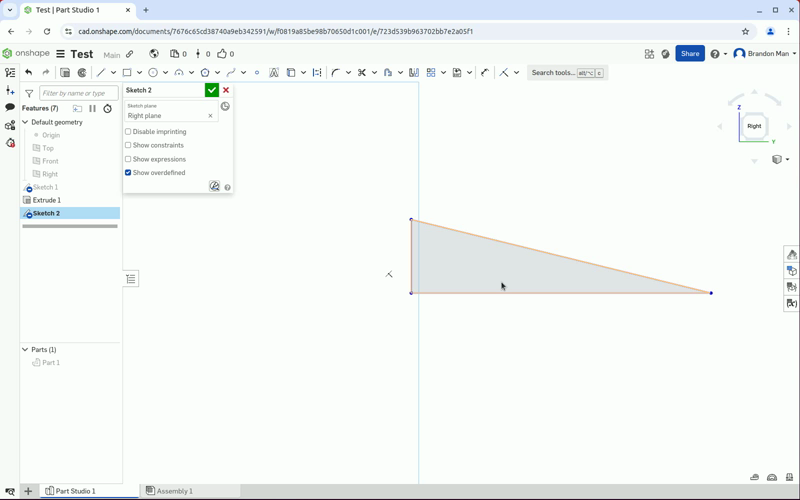
click(501, 281)
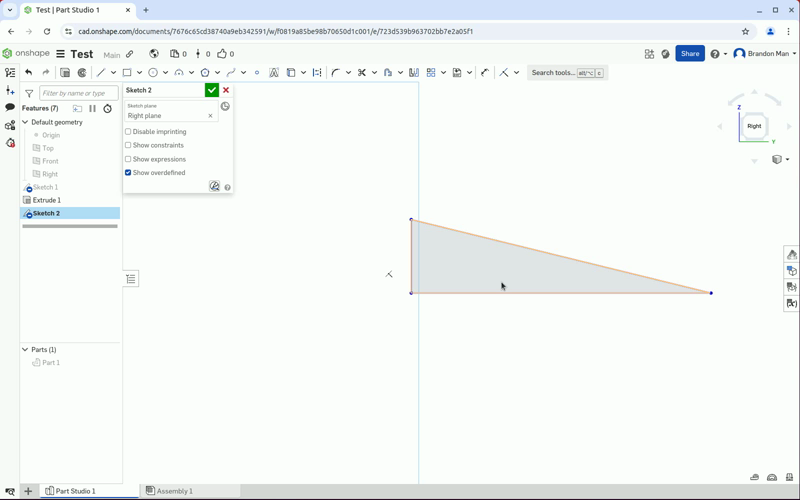
scroll(-6)
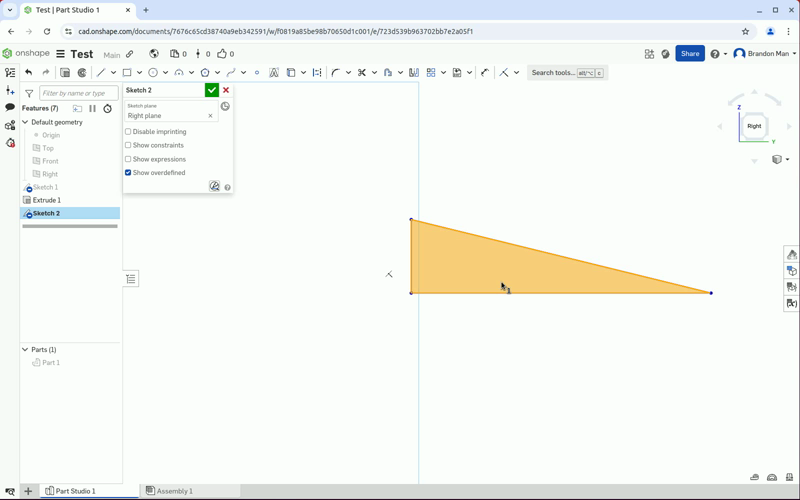
scroll(-6)
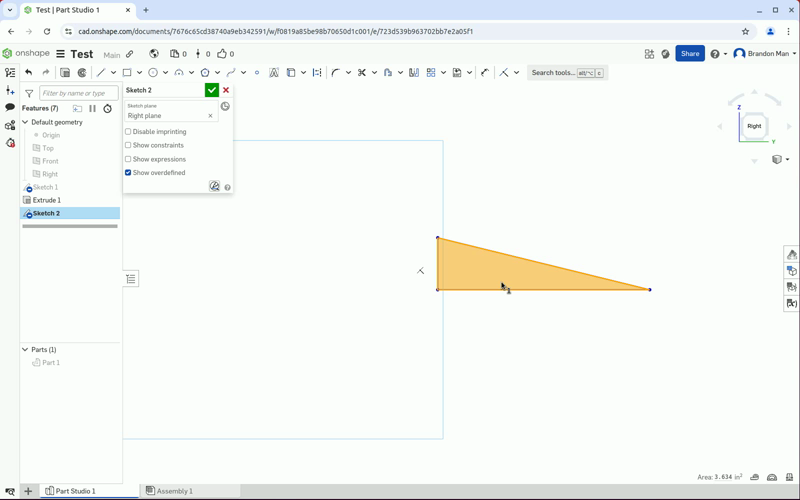
scroll(-6)
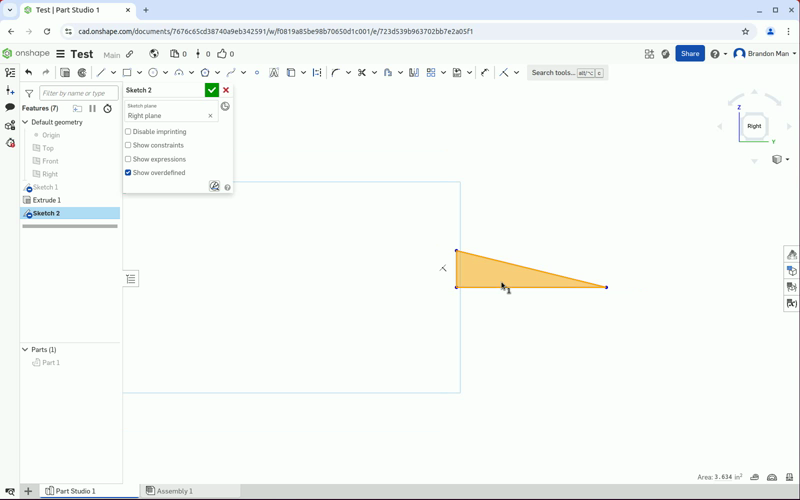
scroll(-6)
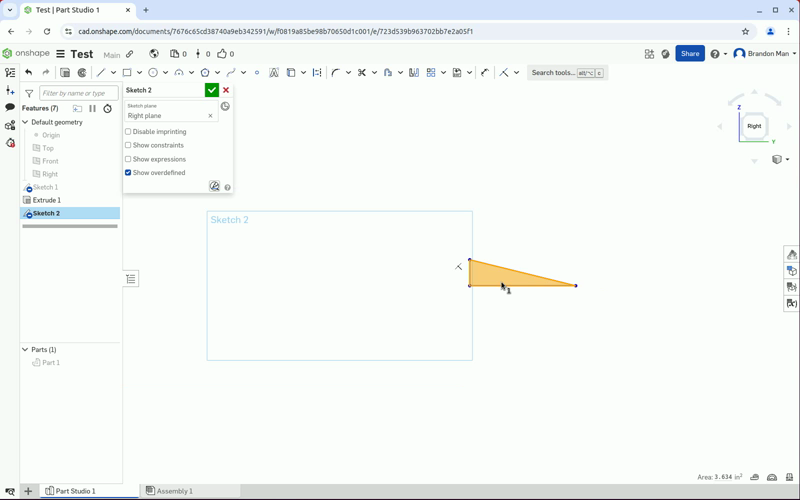
scroll(-6)
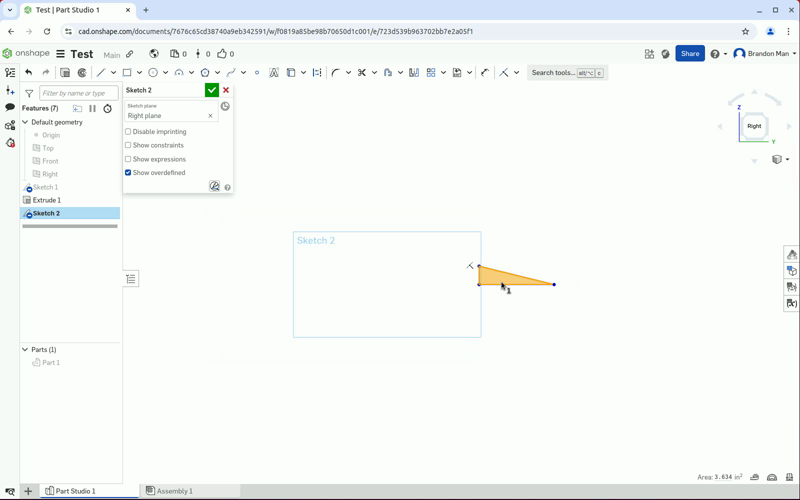
scroll(-6)
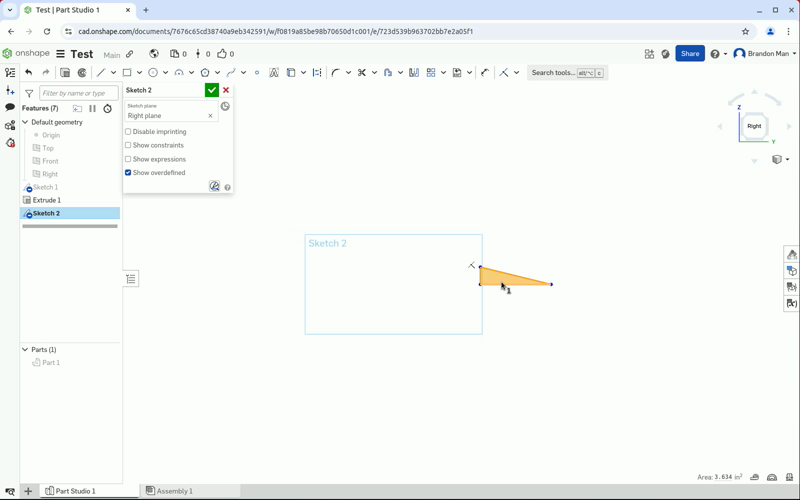
scroll(-6)
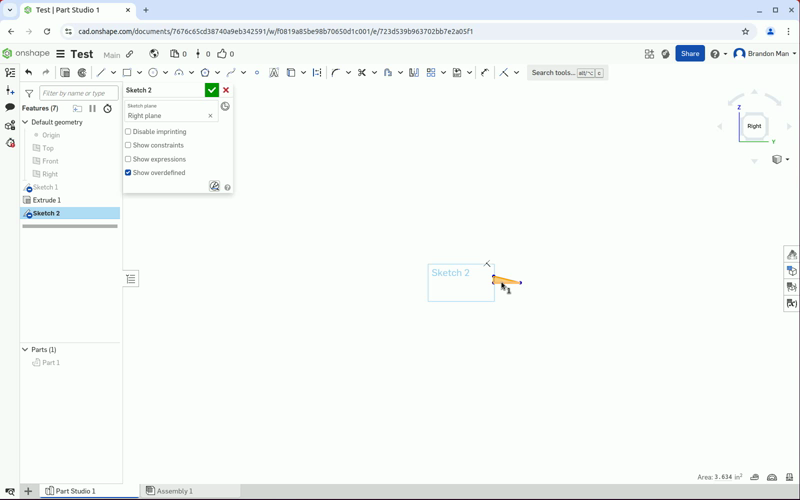
mouse_move(73, 352)
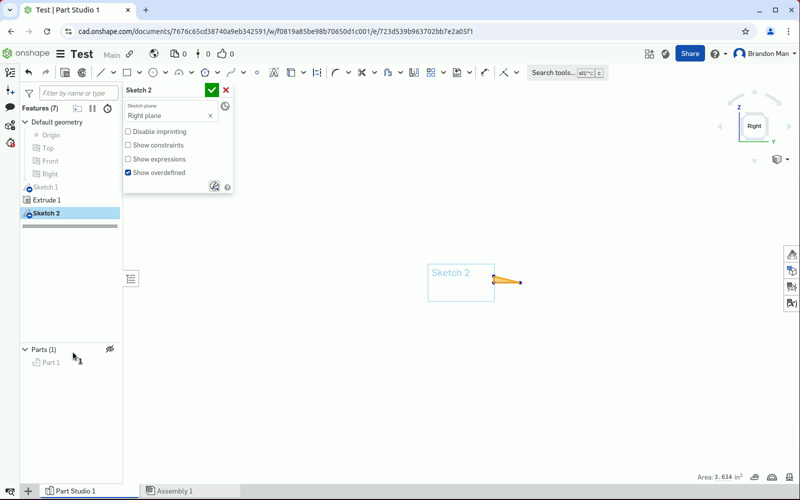
key(shift+y)
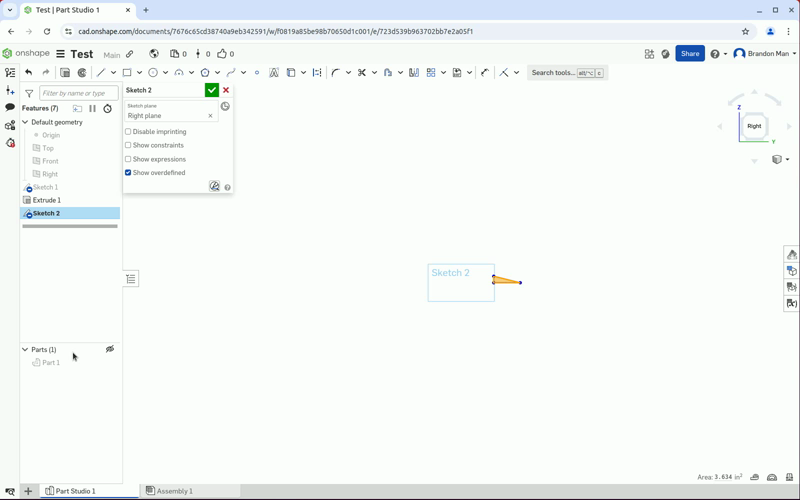
key(shift+e)
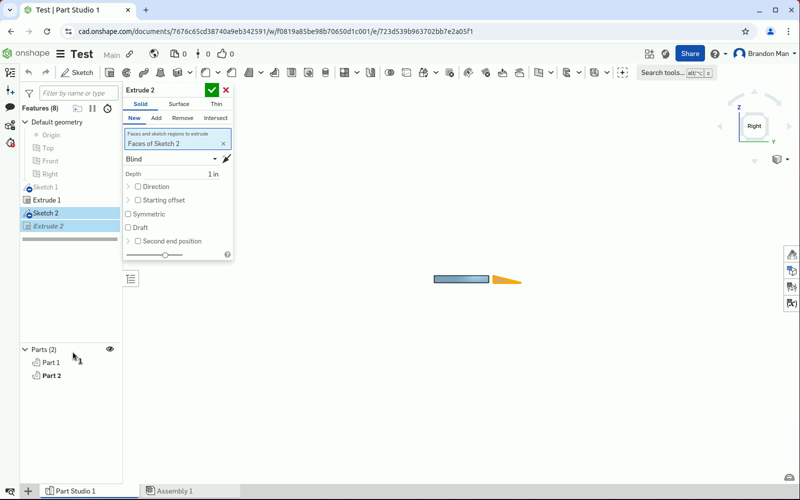
mouse_move(143, 106)
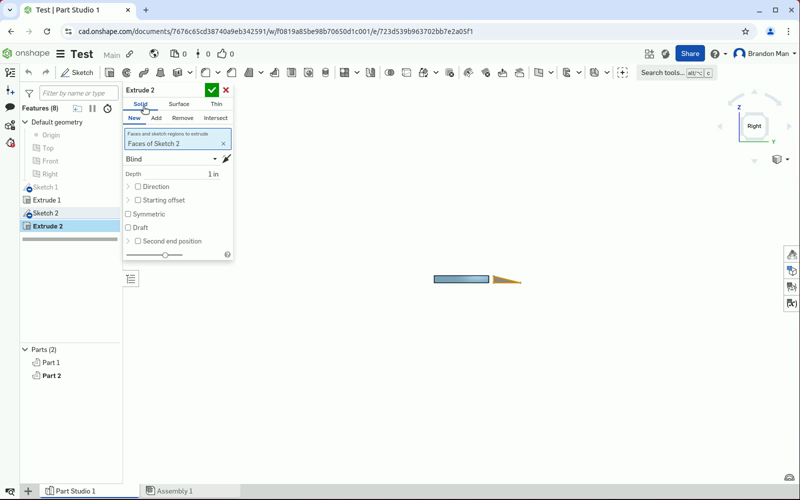
click(143, 106)
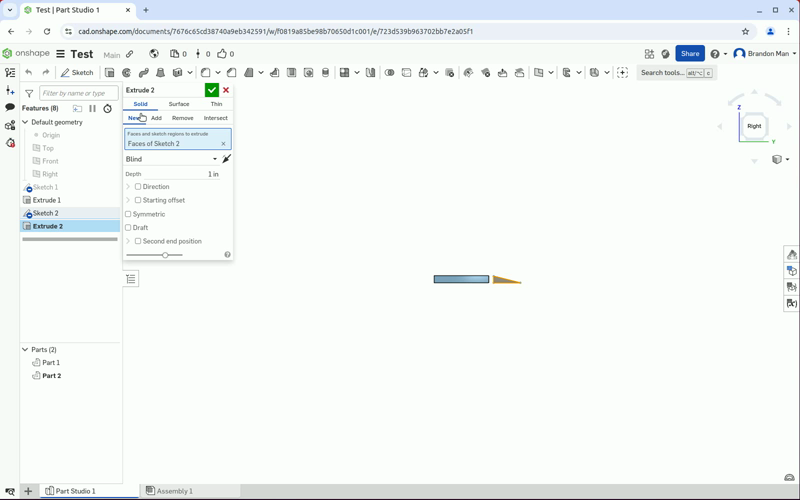
mouse_move(137, 120)
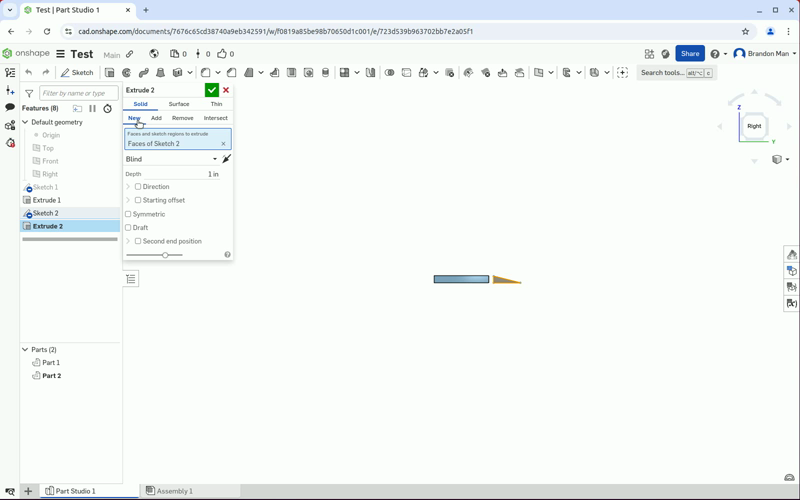
click(137, 120)
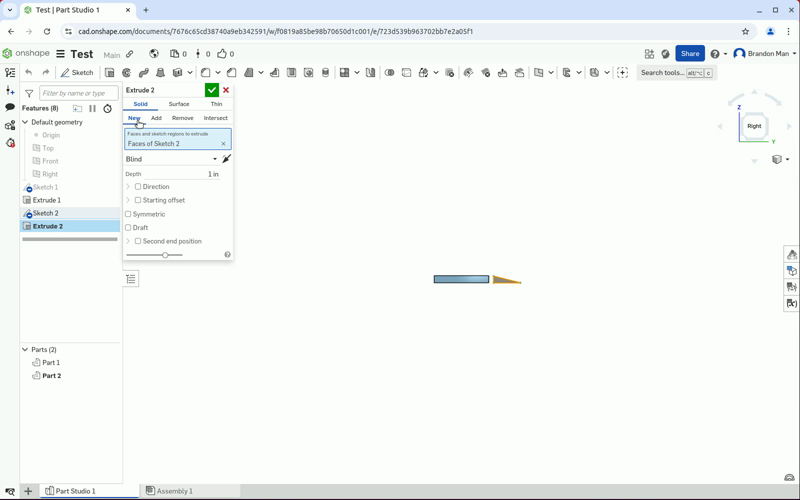
key(tab, 4)
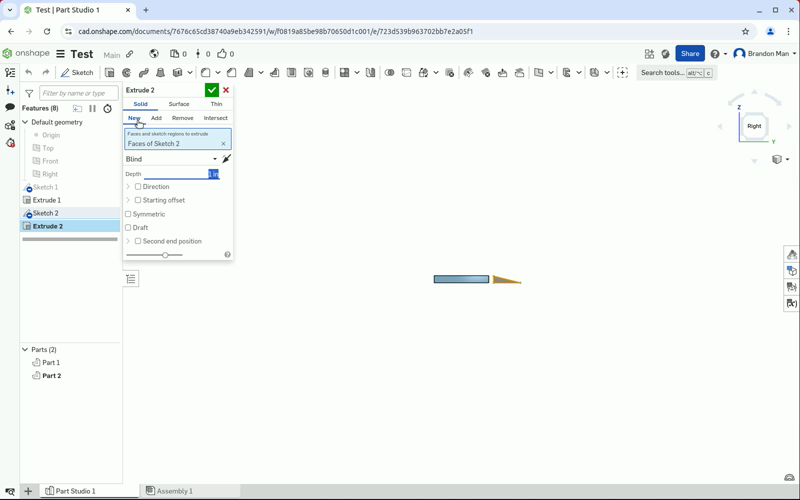
text(23.108)
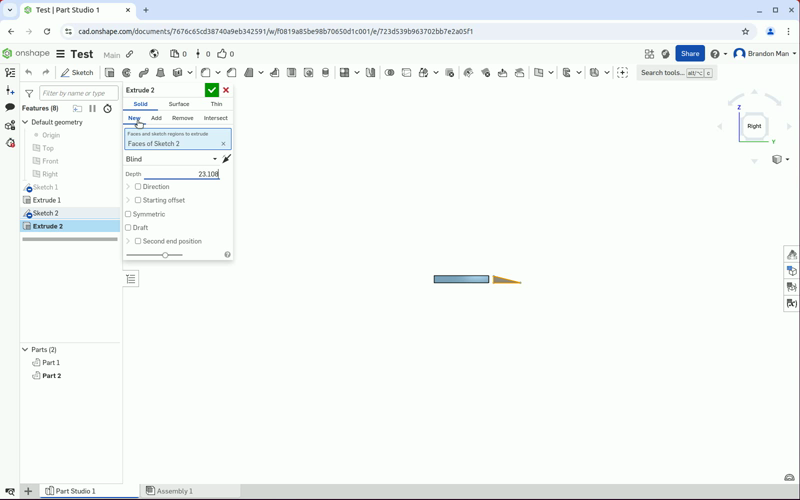
key(enter)
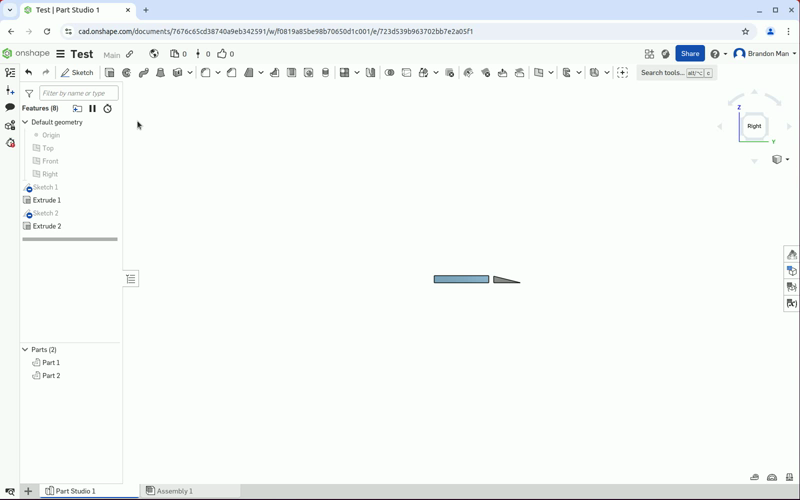
key(shift+h)
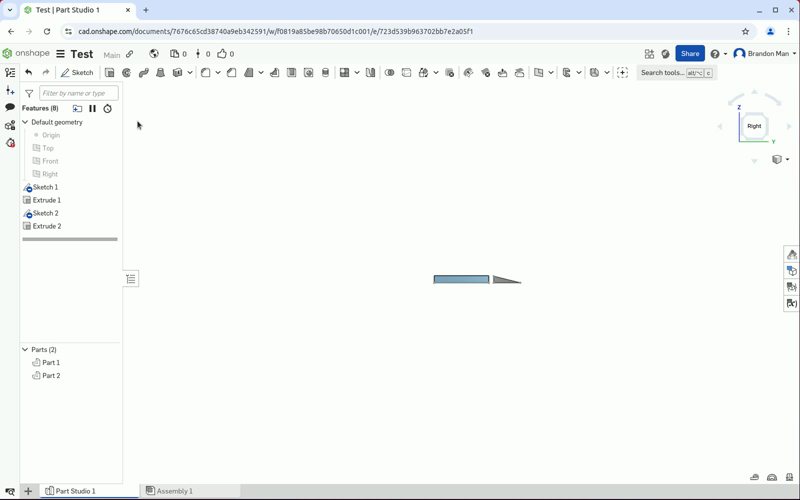
key(shift+h)
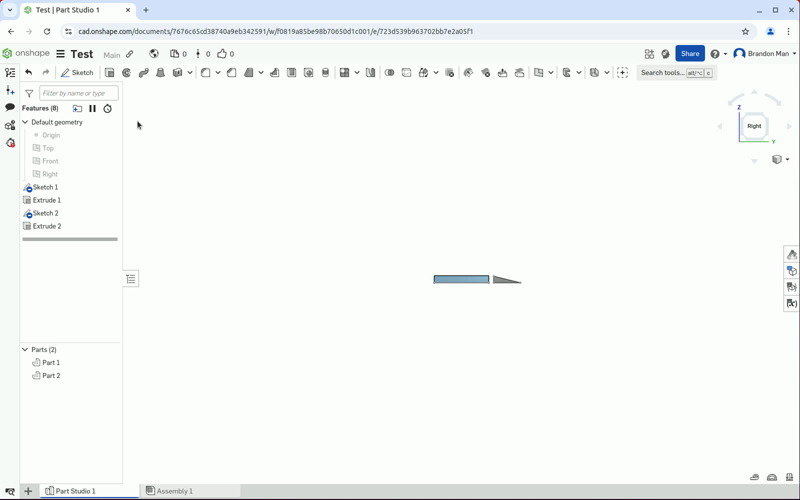
key(shift+7)
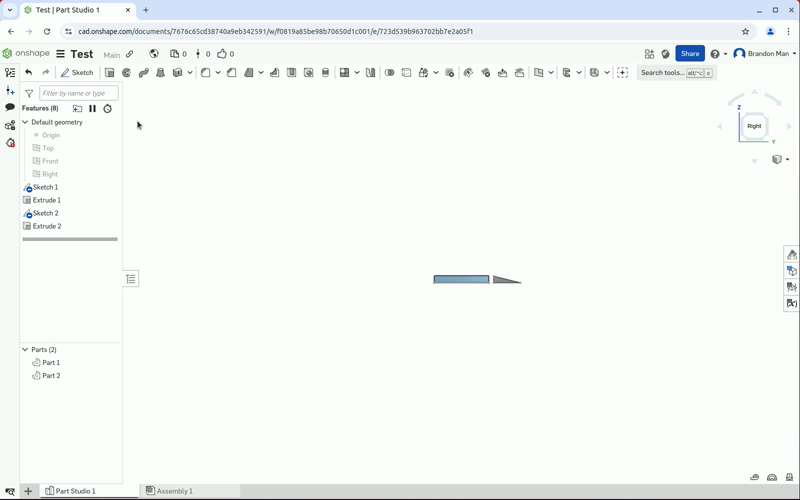
key(right, 2)
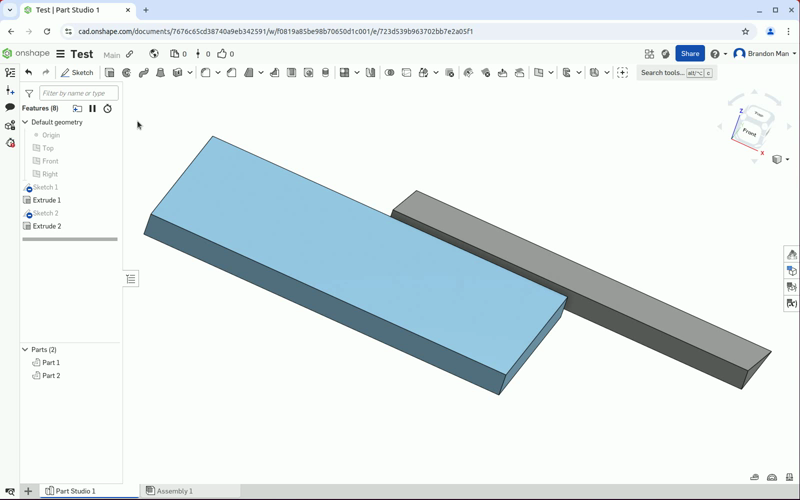
key(down, 2)
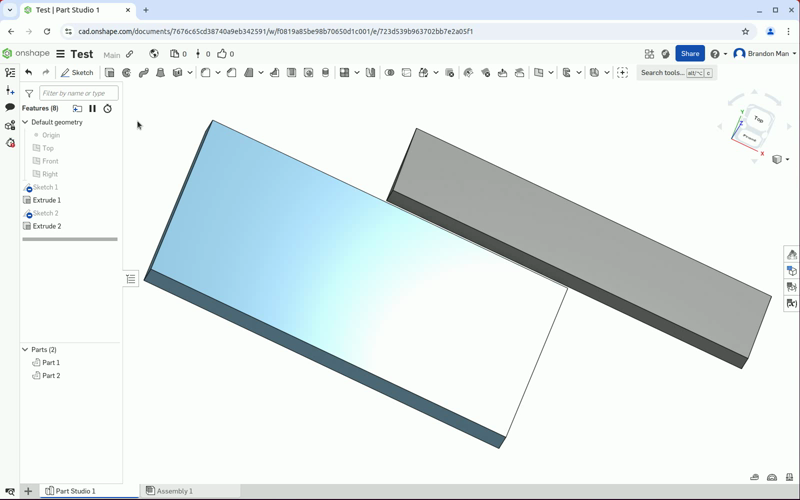
key(up, 2)
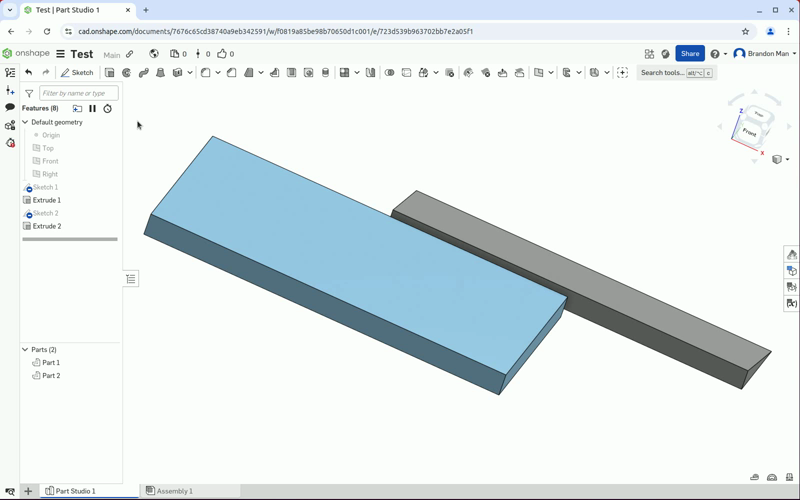
key(left, 2)
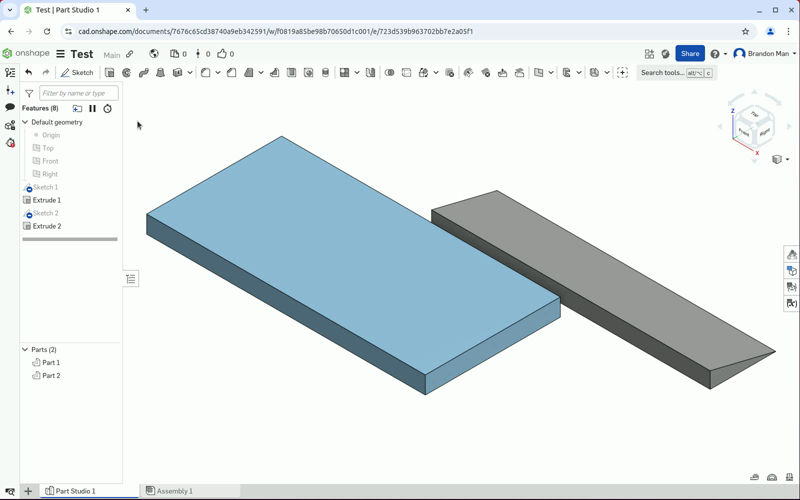
mouse_move(73, 189)
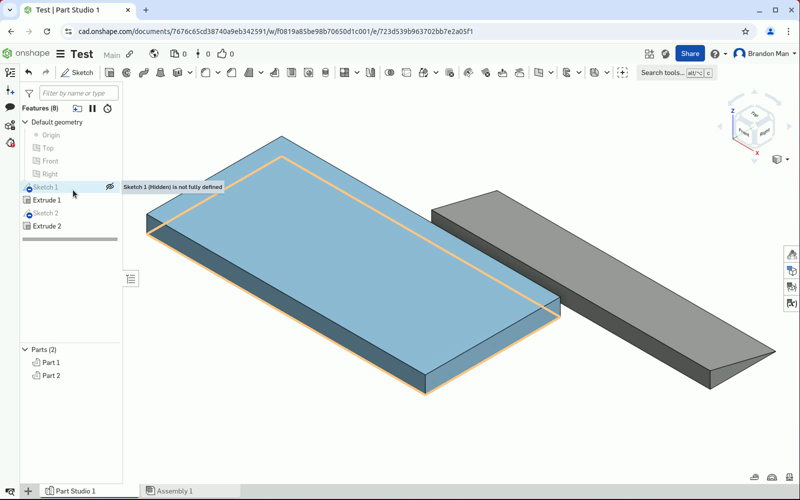
click(73, 189)